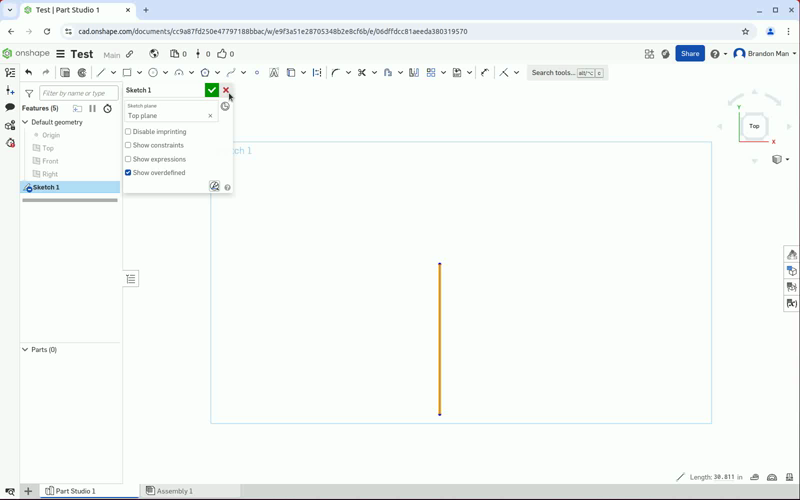
key(shift+h)
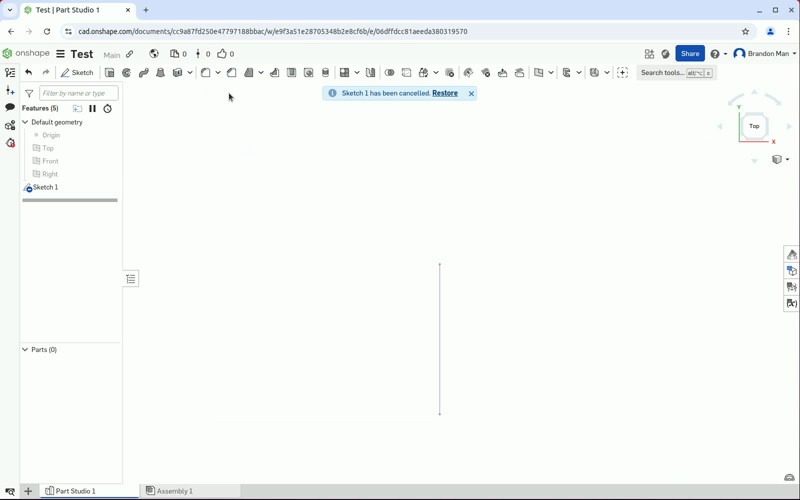
key(shift+s)
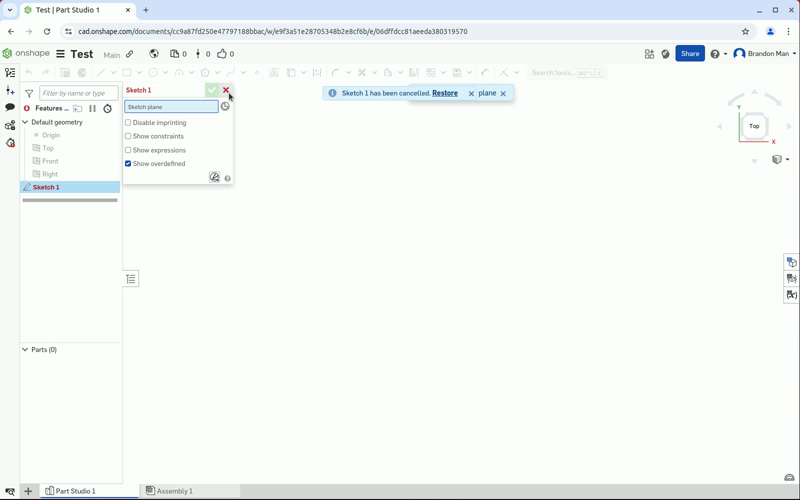
mouse_move(73, 150)
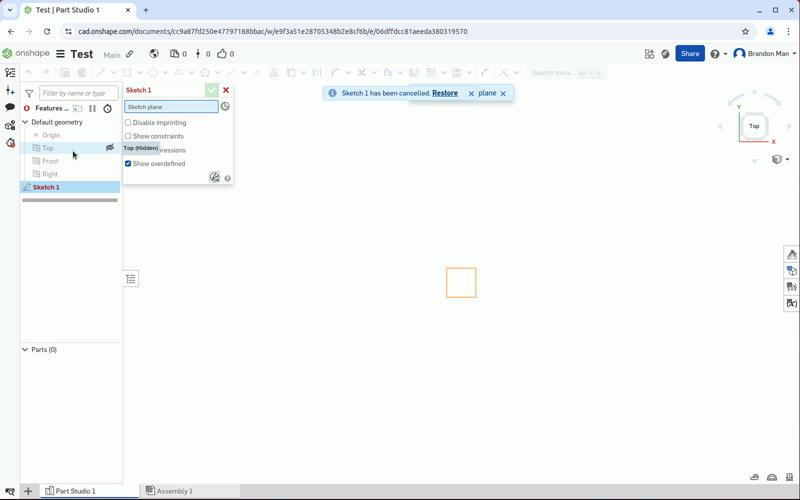
click(73, 150)
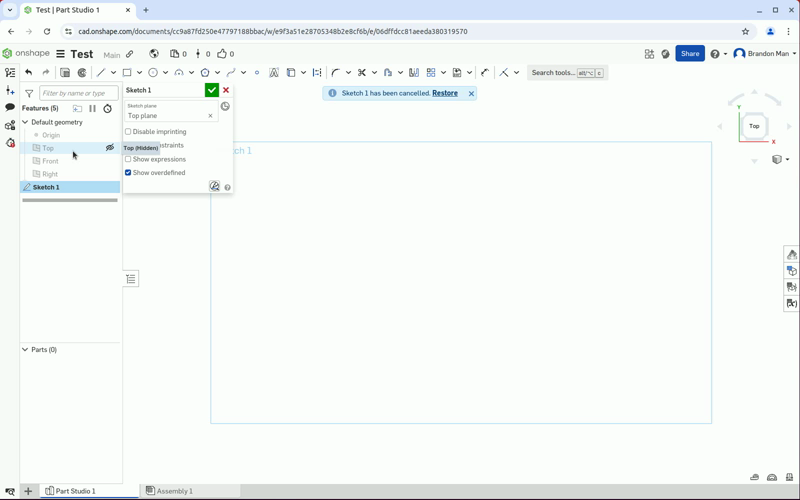
mouse_move(73, 352)
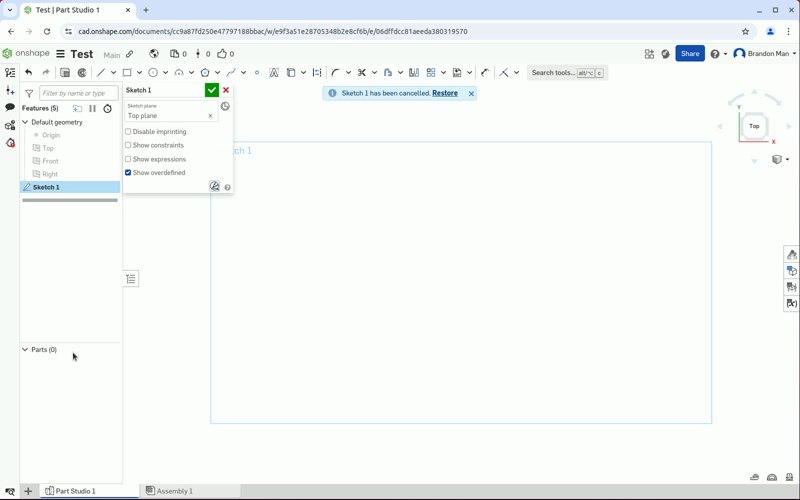
key(y)
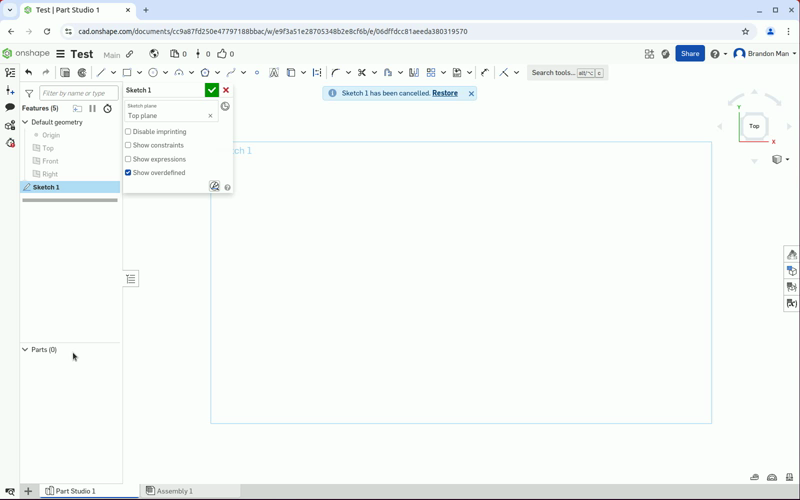
key(c)
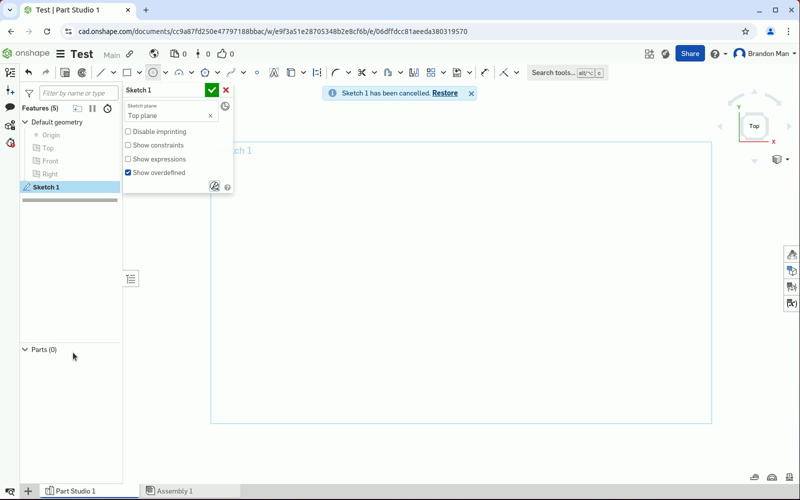
key_down(shift)
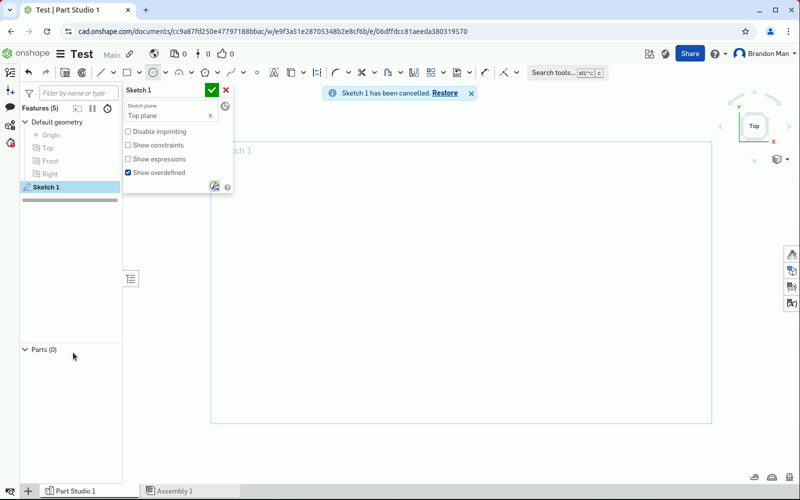
mouse_move(417, 275)
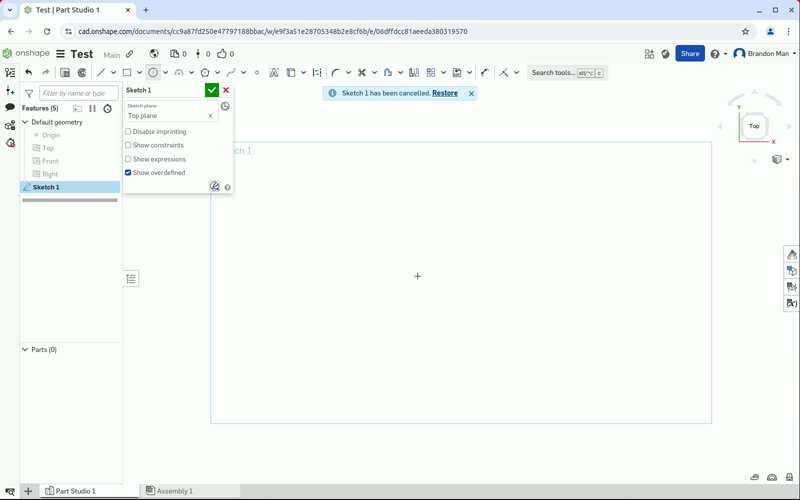
click(417, 275)
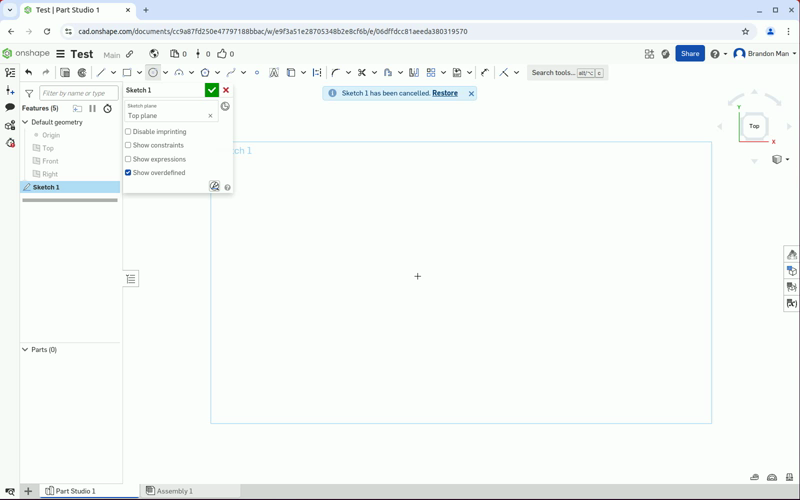
key_up(shift)
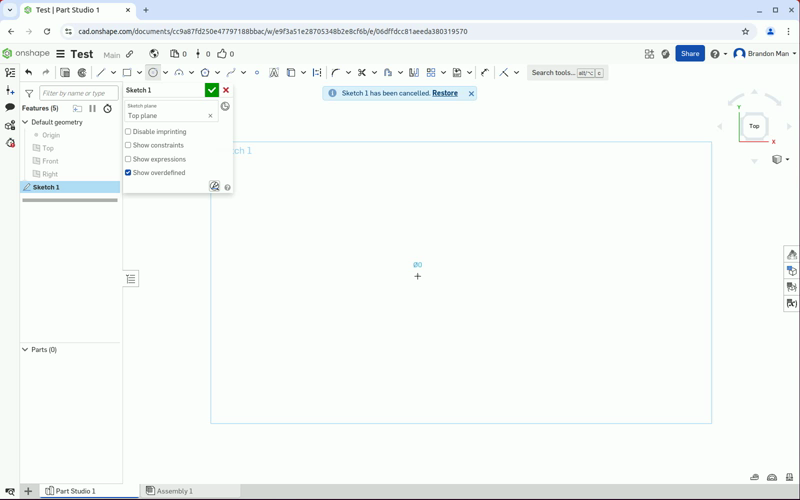
mouse_move(487, 275)
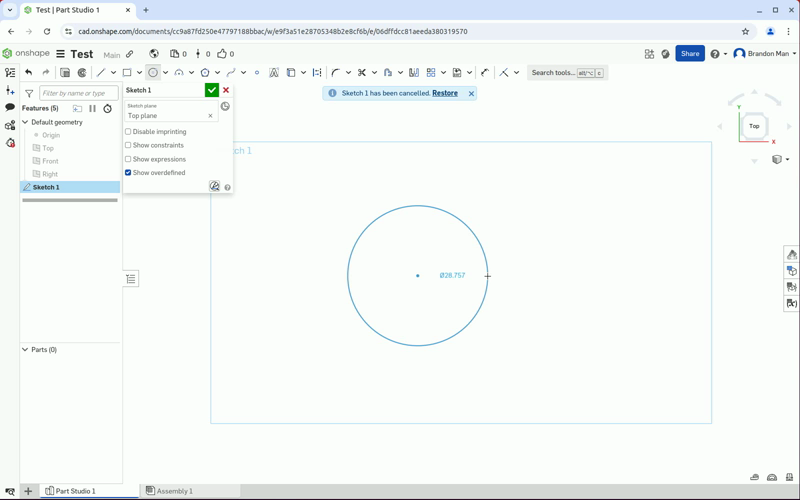
click(487, 275)
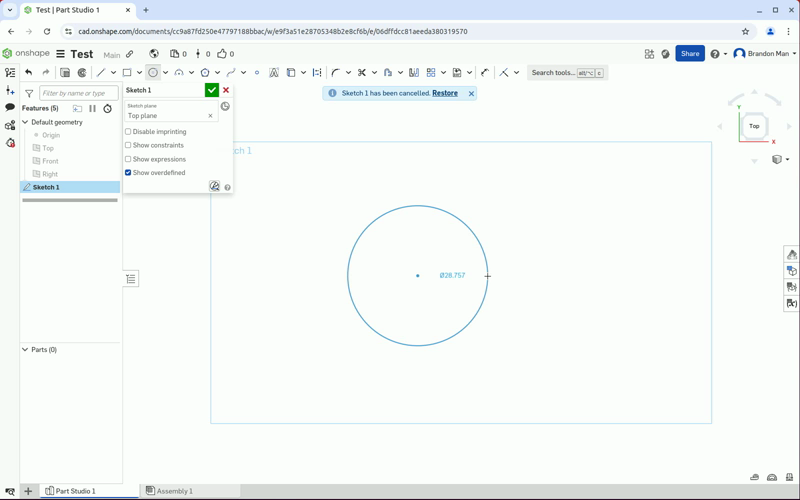
key(esc)
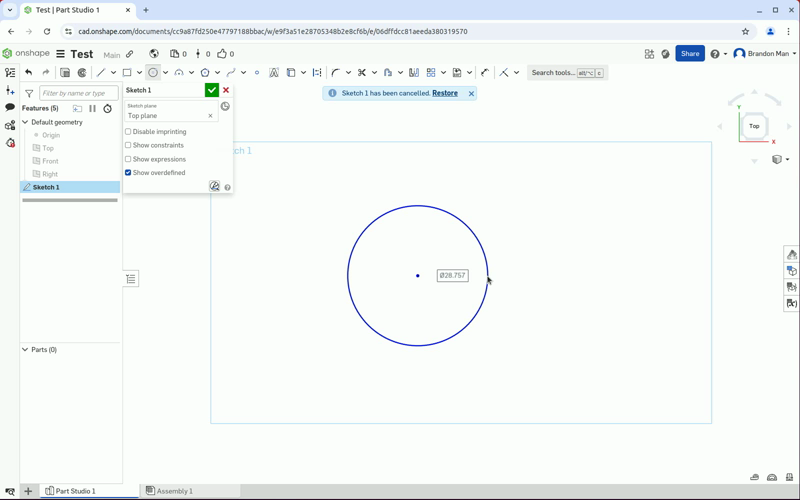
key(l)
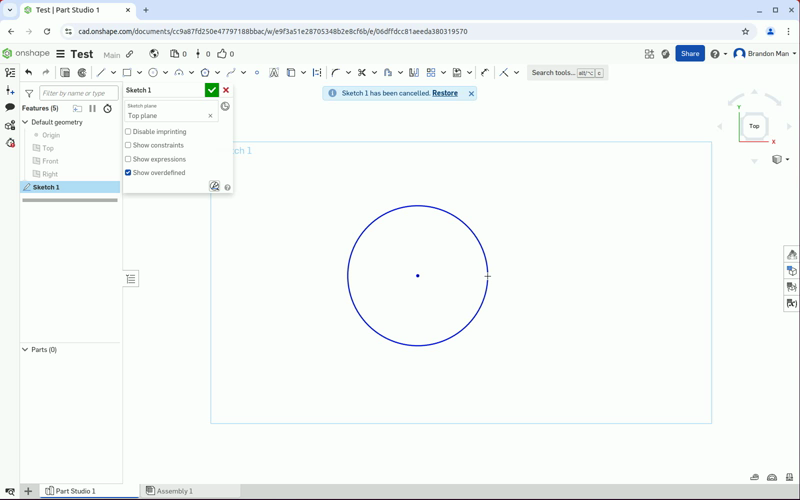
key_down(shift)
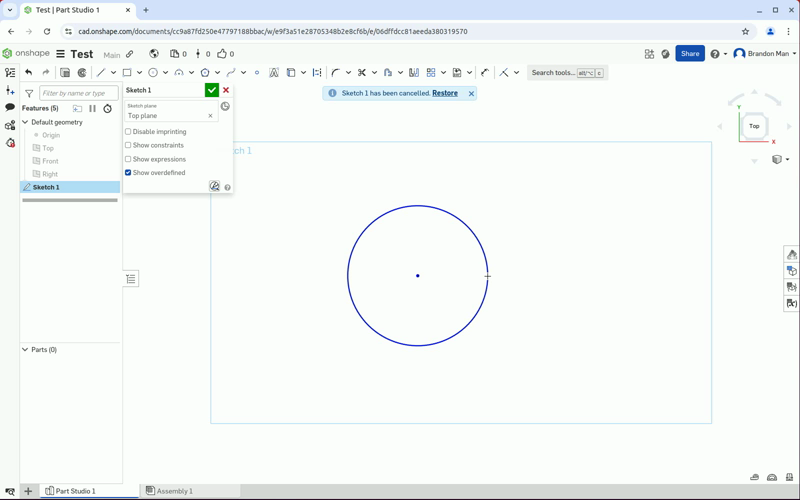
mouse_move(457, 293)
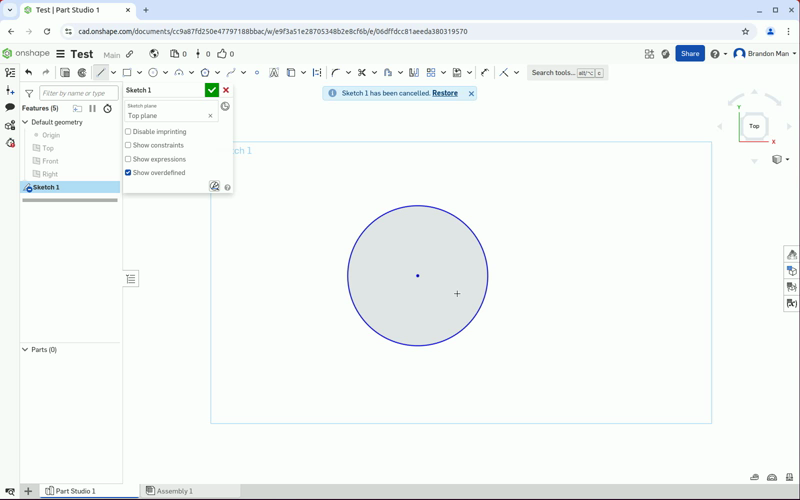
click(457, 293)
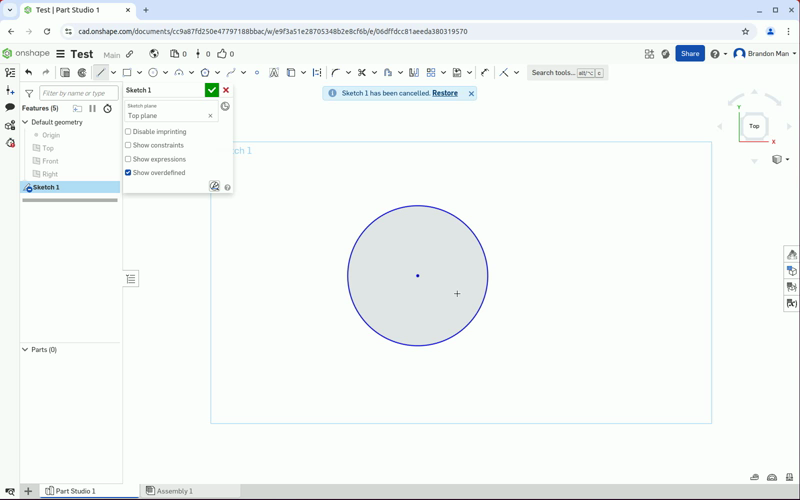
key_up(shift)
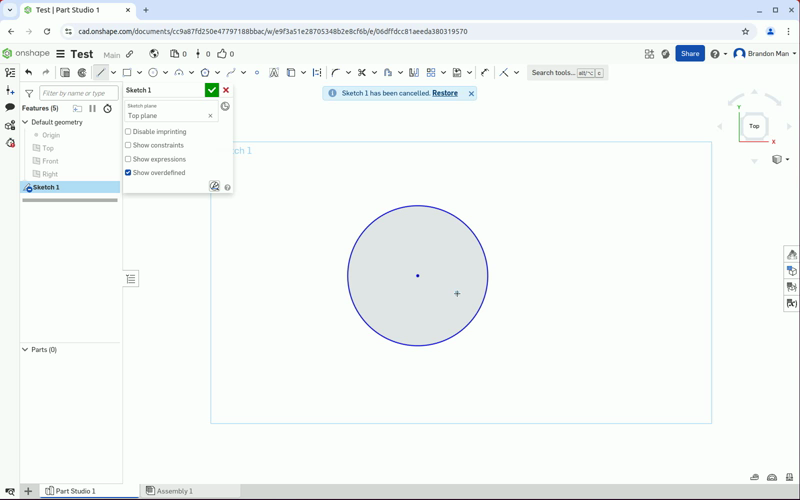
key_down(shift)
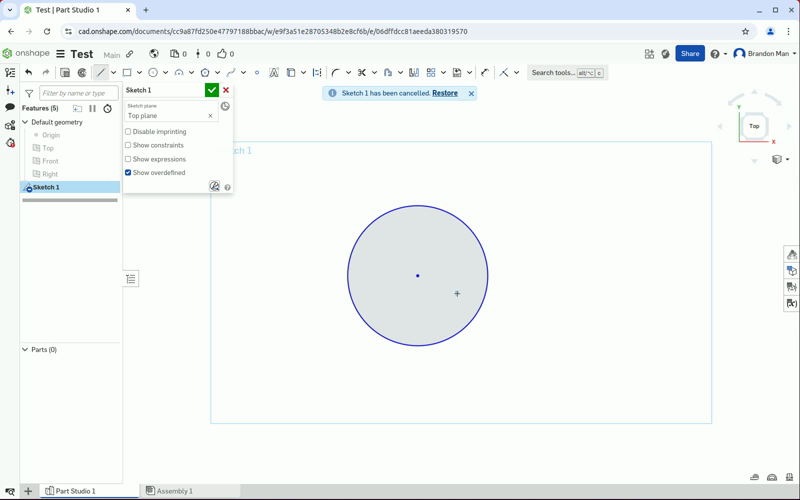
mouse_move(487, 293)
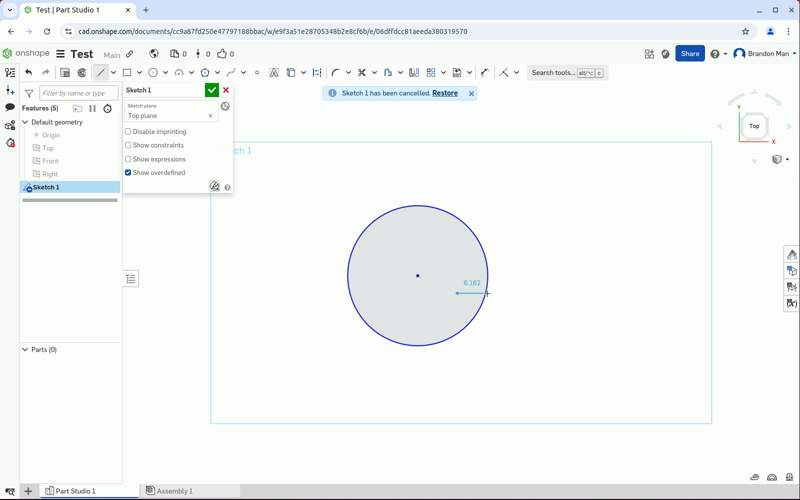
mouse_move(461, 293)
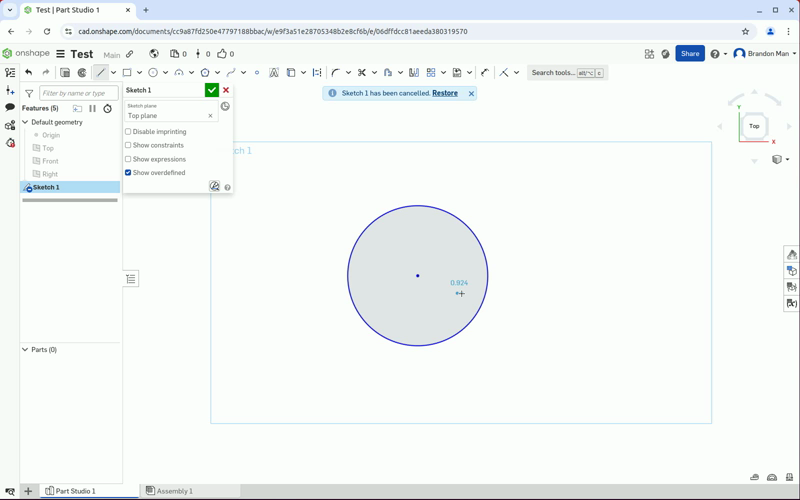
scroll(6)
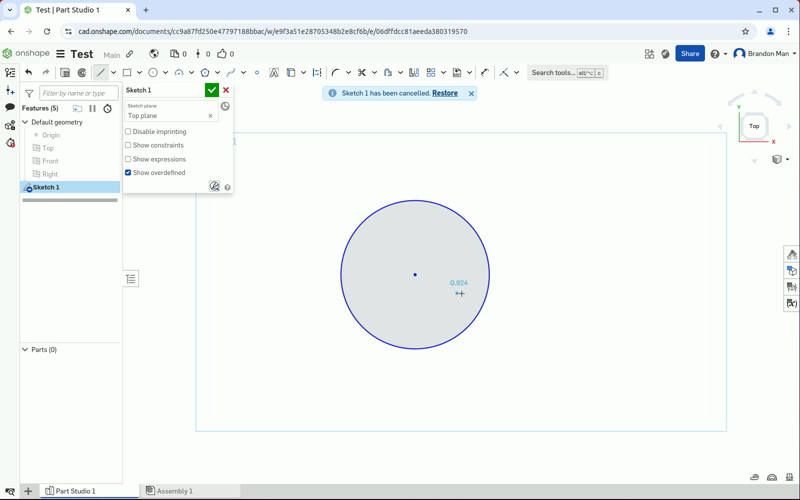
scroll(6)
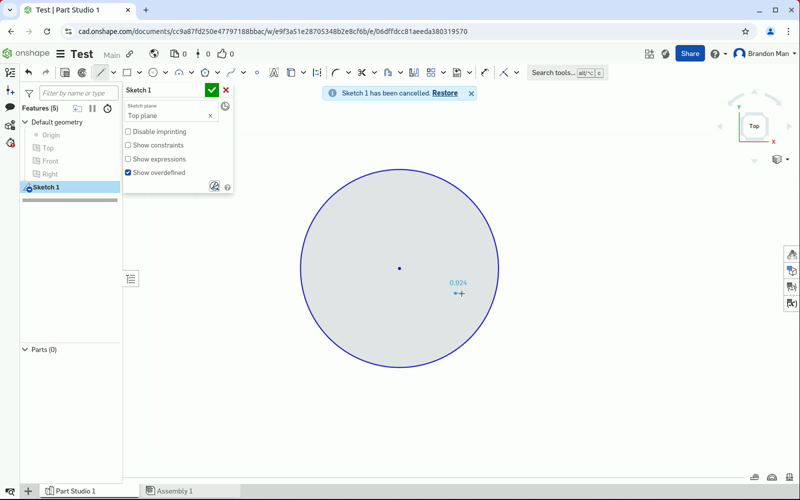
scroll(6)
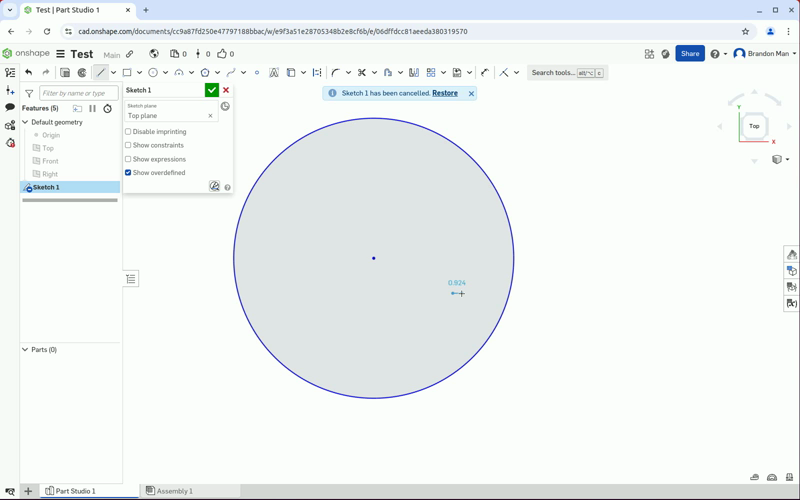
scroll(6)
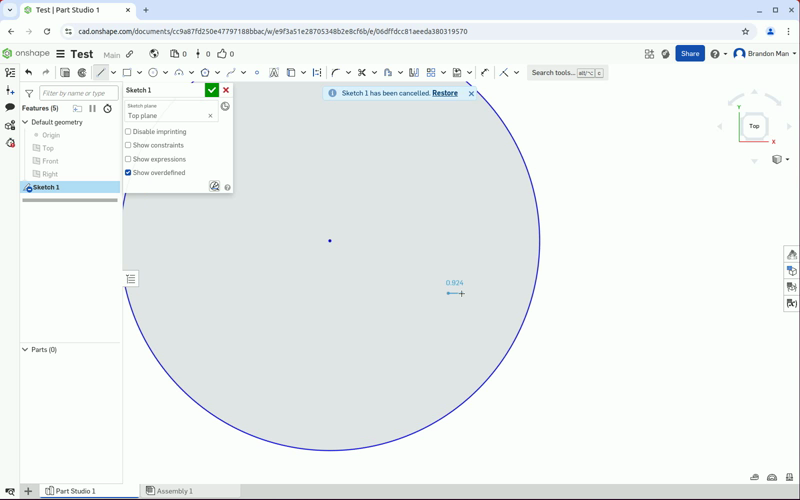
scroll(6)
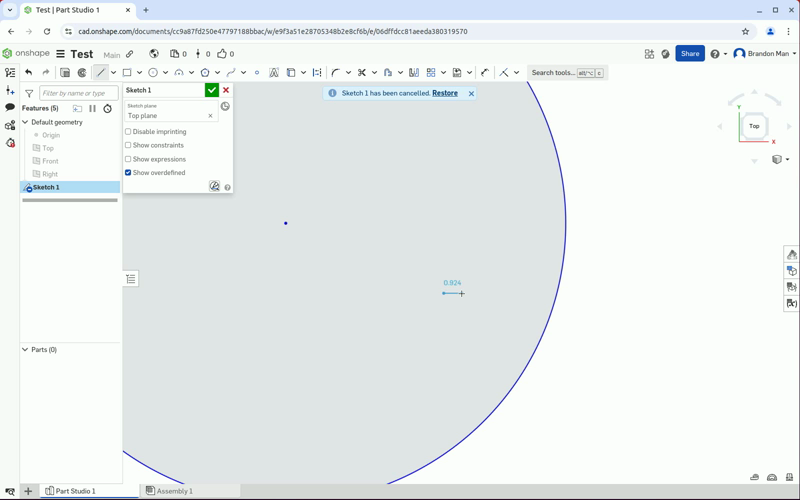
scroll(6)
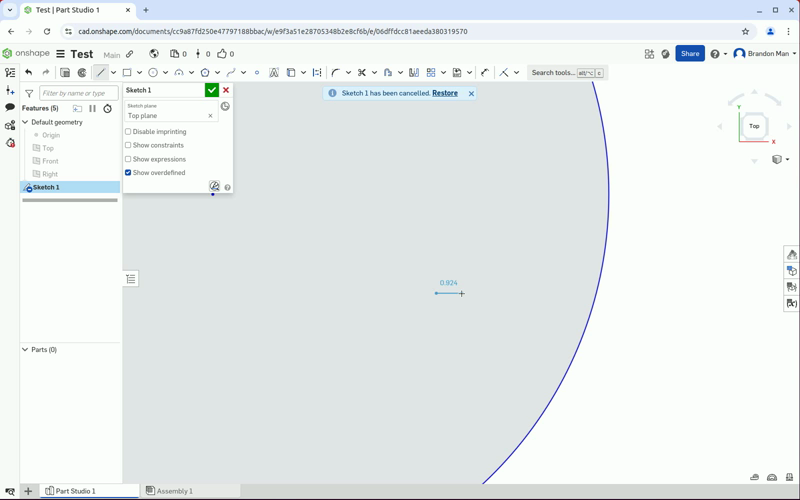
scroll(6)
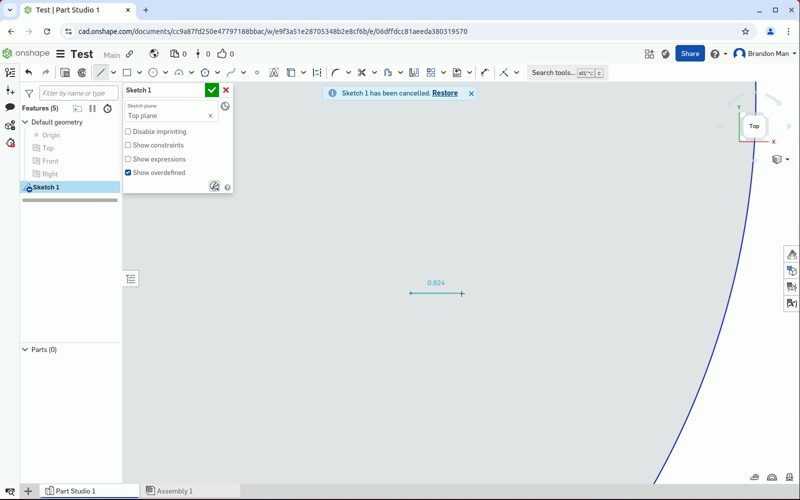
click(461, 293)
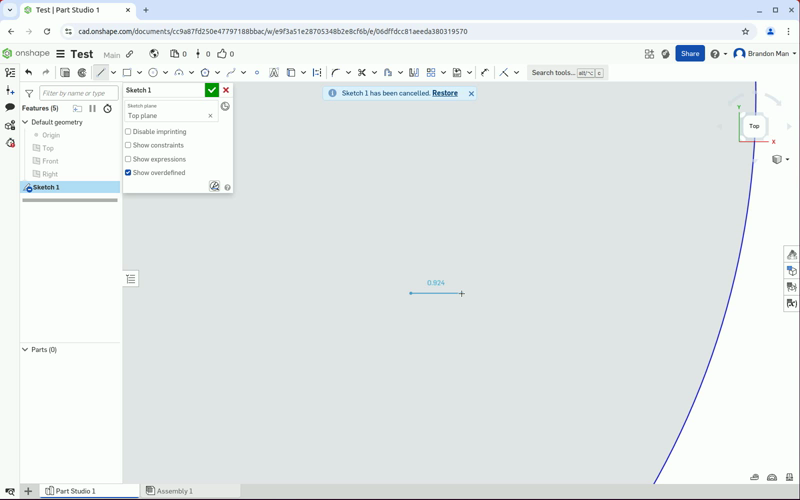
scroll(-6)
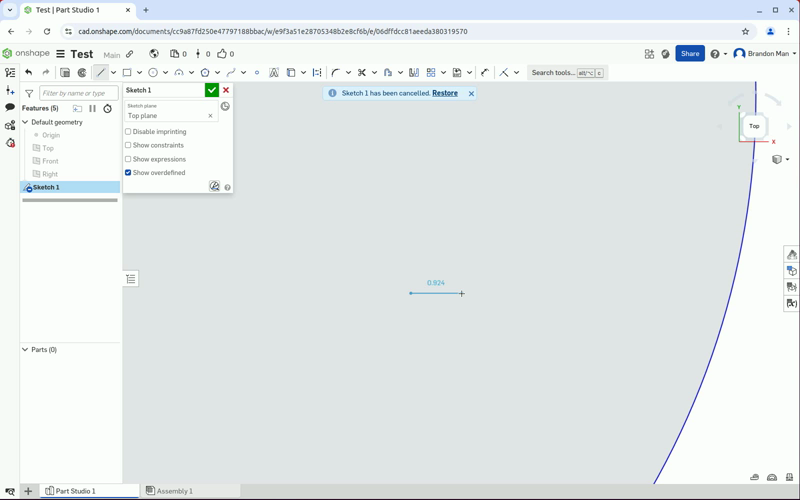
scroll(-6)
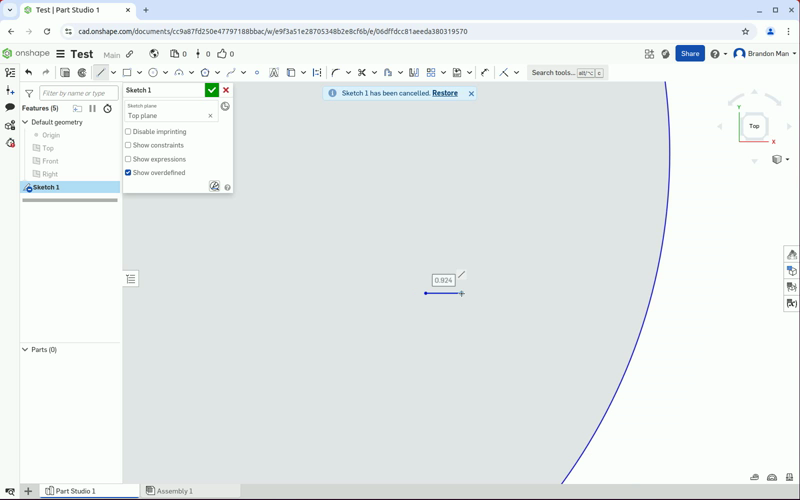
scroll(-6)
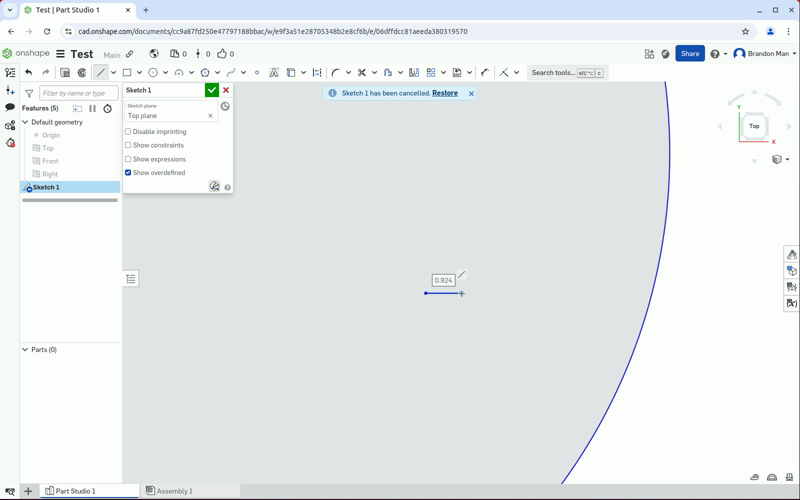
scroll(-6)
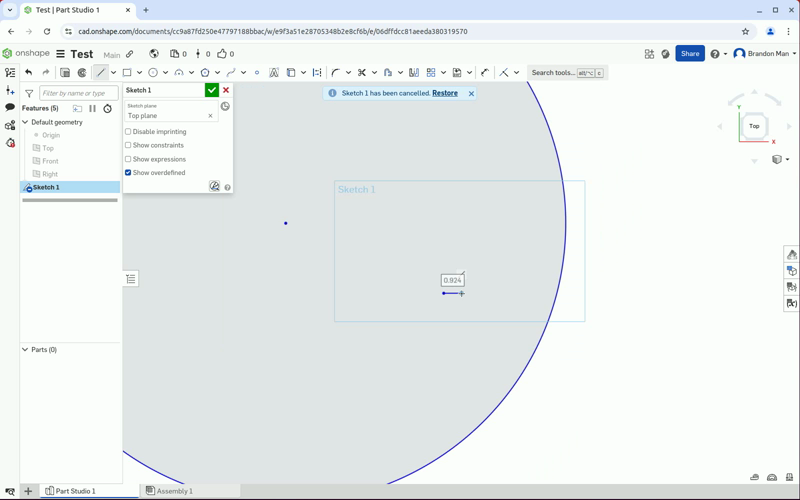
scroll(-6)
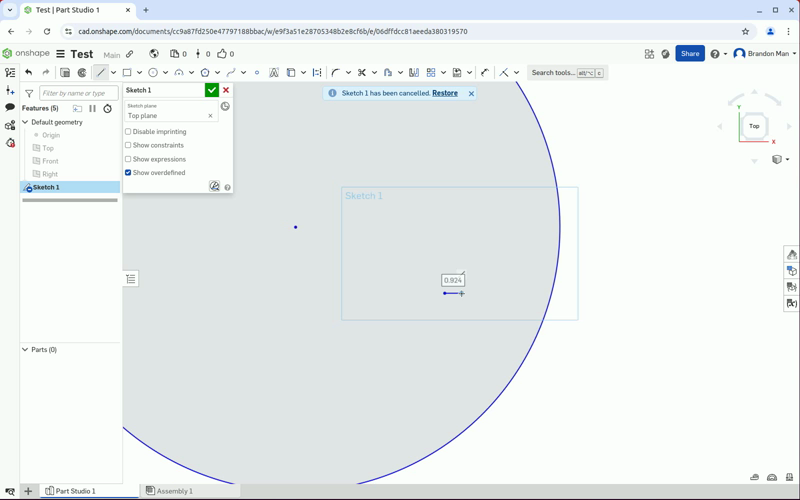
scroll(-6)
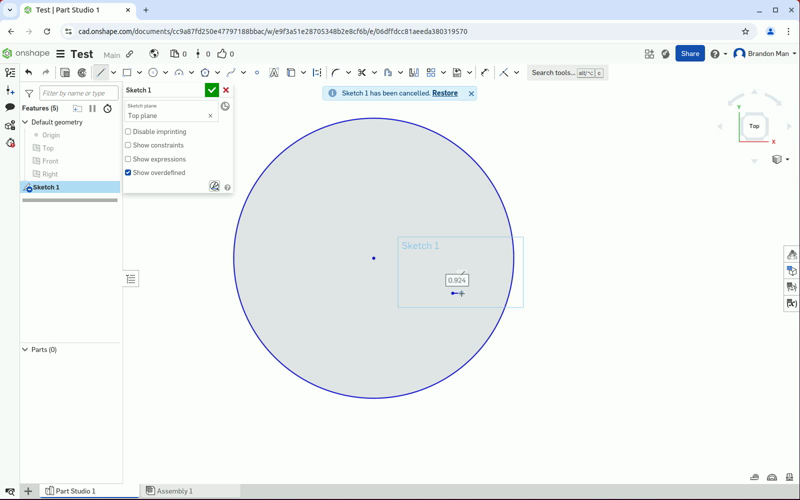
scroll(-6)
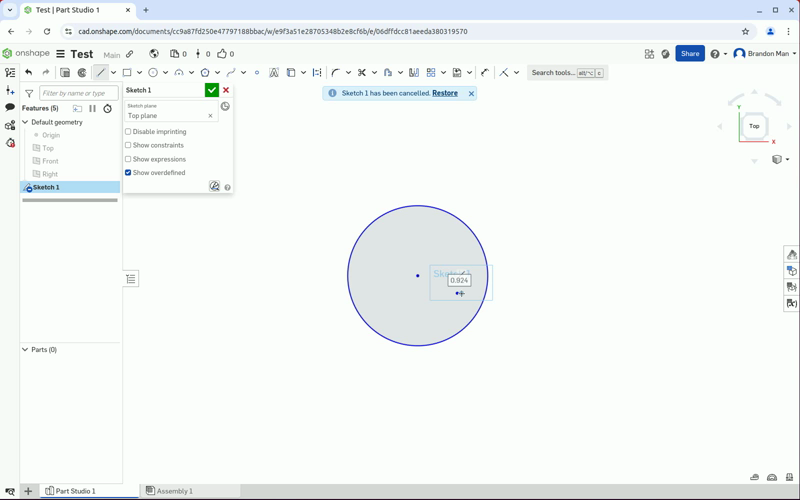
key_up(shift)
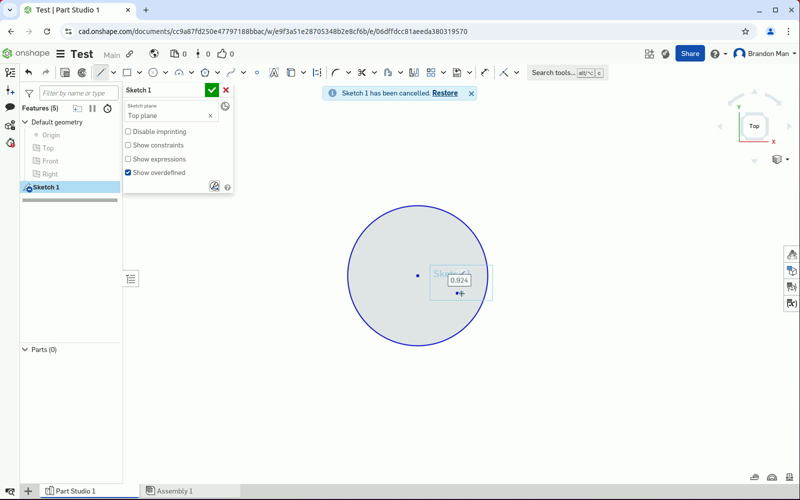
key_down(shift)
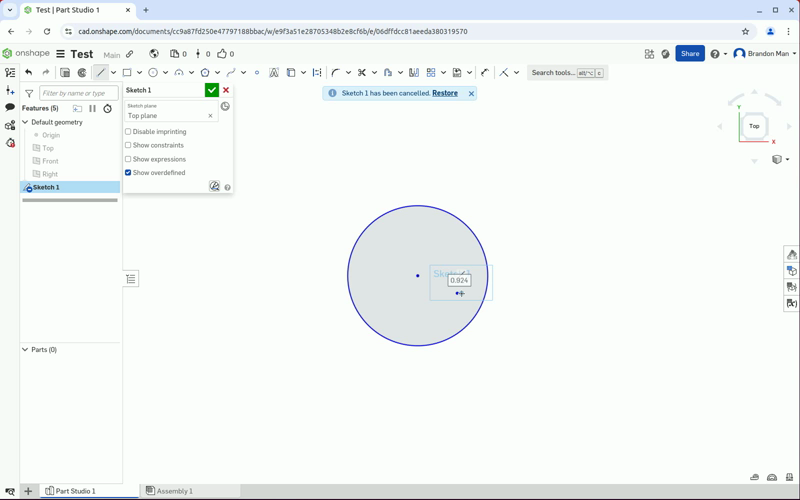
mouse_move(491, 293)
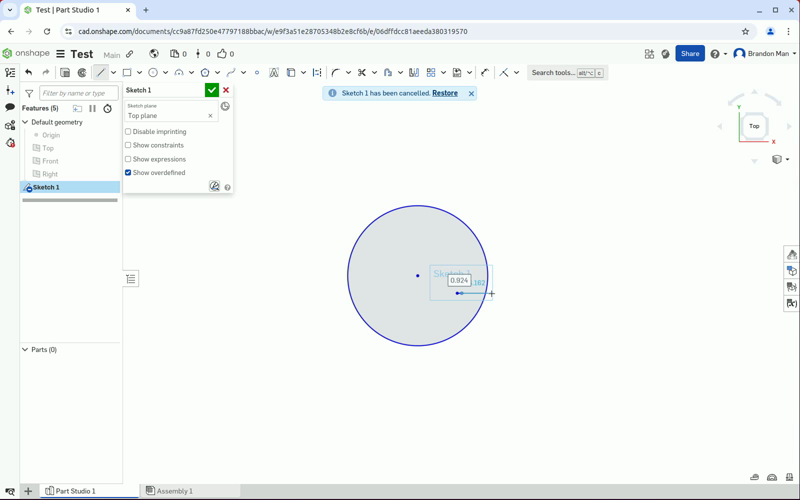
mouse_move(461, 275)
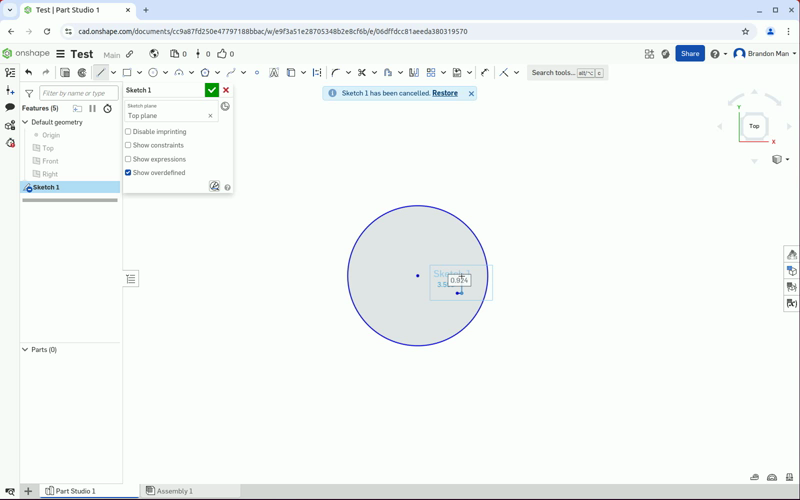
click(461, 275)
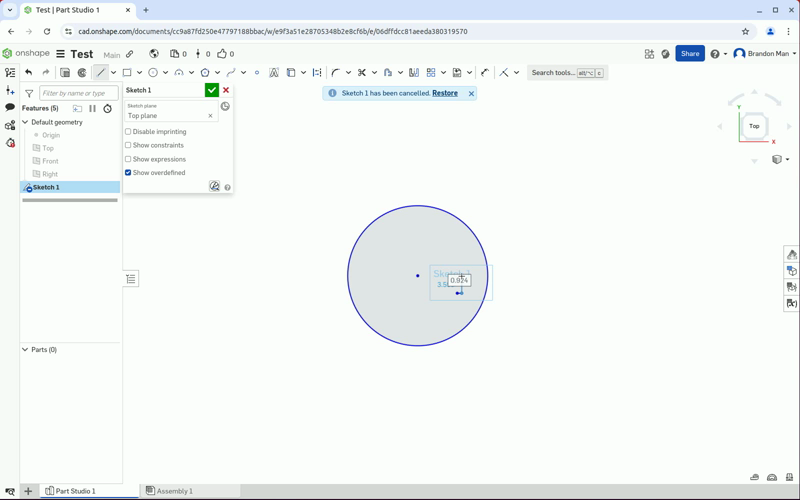
key_up(shift)
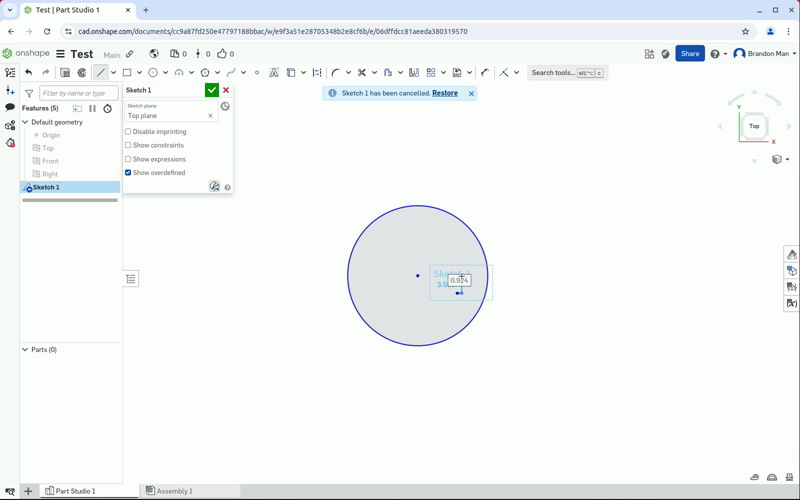
key(esc)
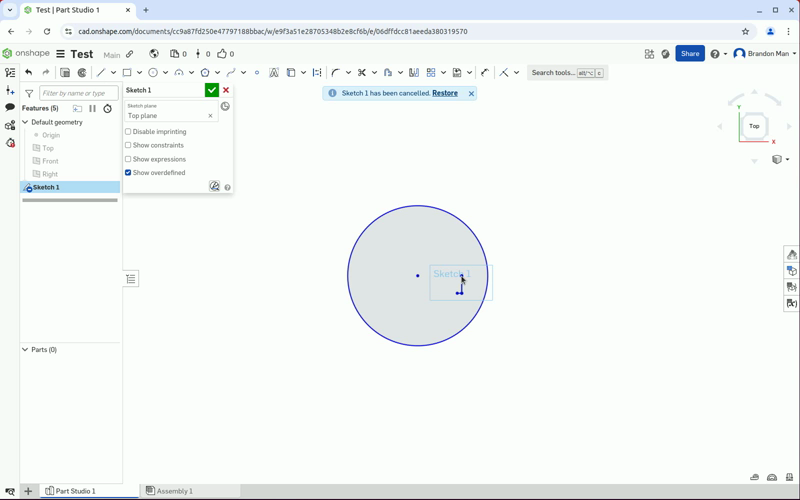
key(a)
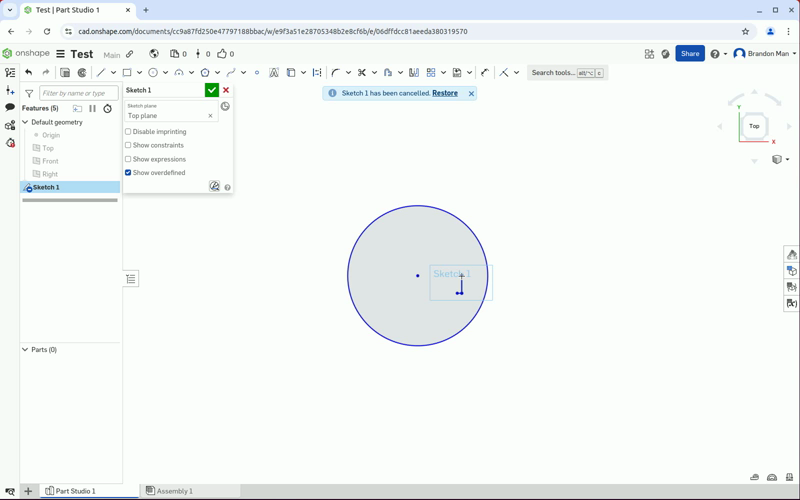
mouse_move(461, 275)
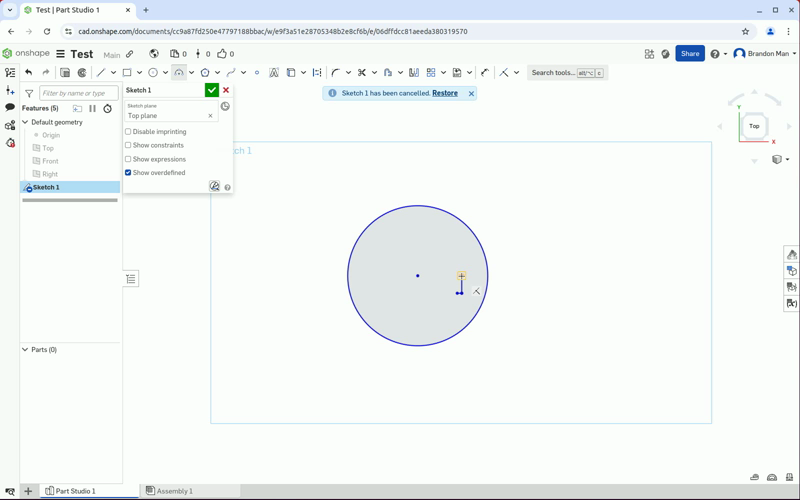
click(461, 275)
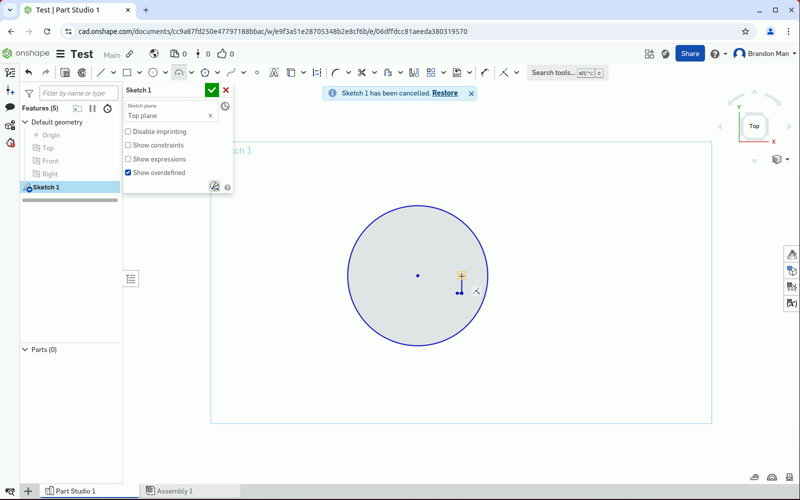
mouse_move(457, 293)
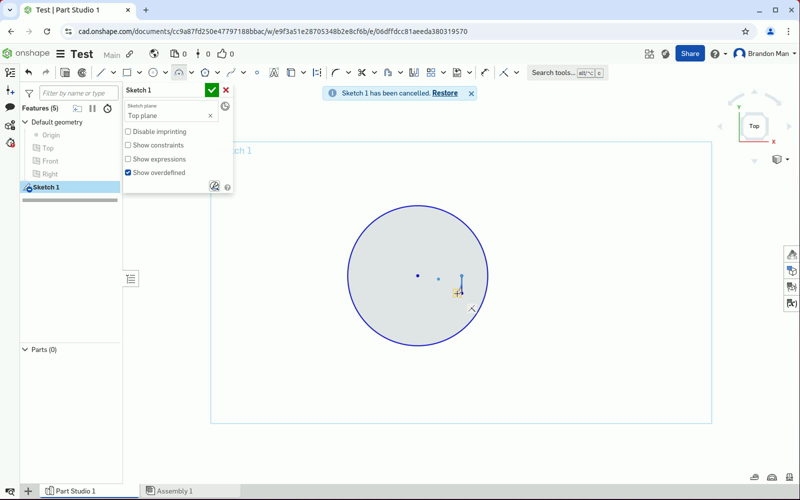
scroll(6)
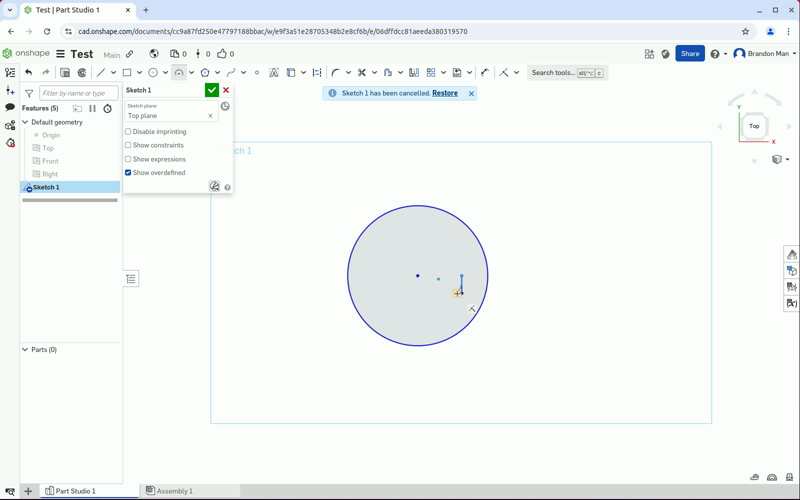
scroll(6)
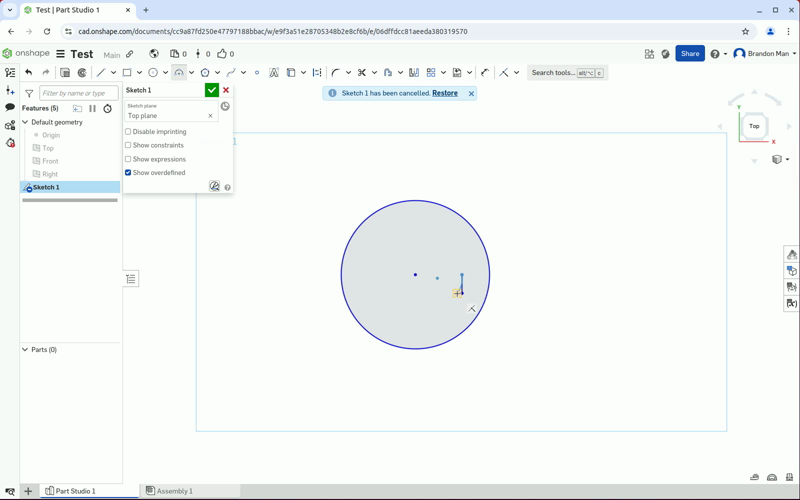
scroll(6)
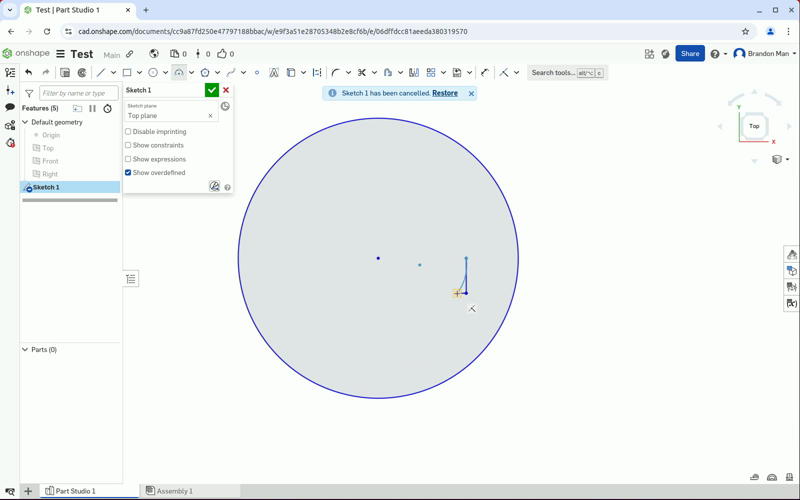
scroll(6)
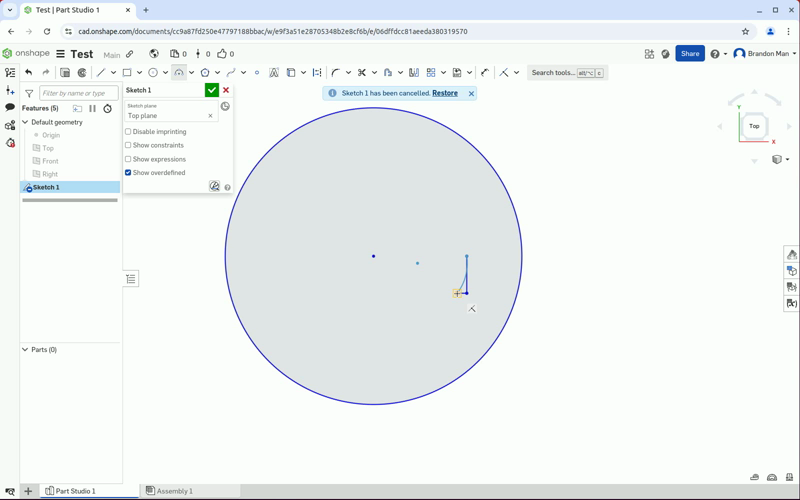
scroll(6)
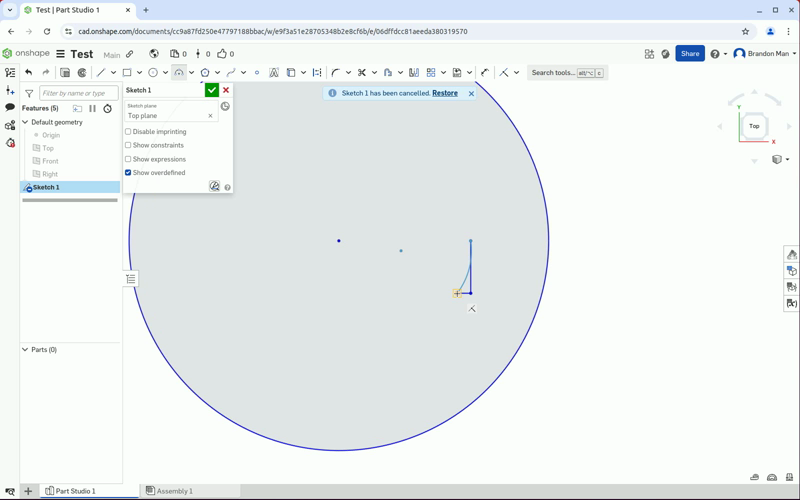
scroll(6)
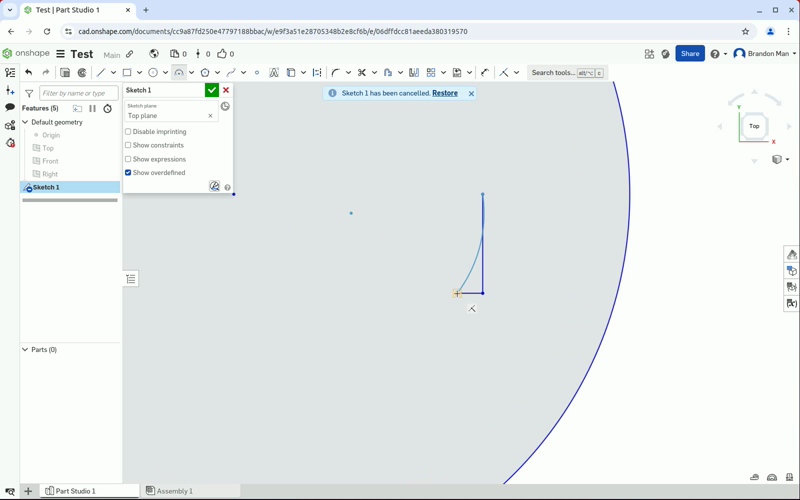
scroll(6)
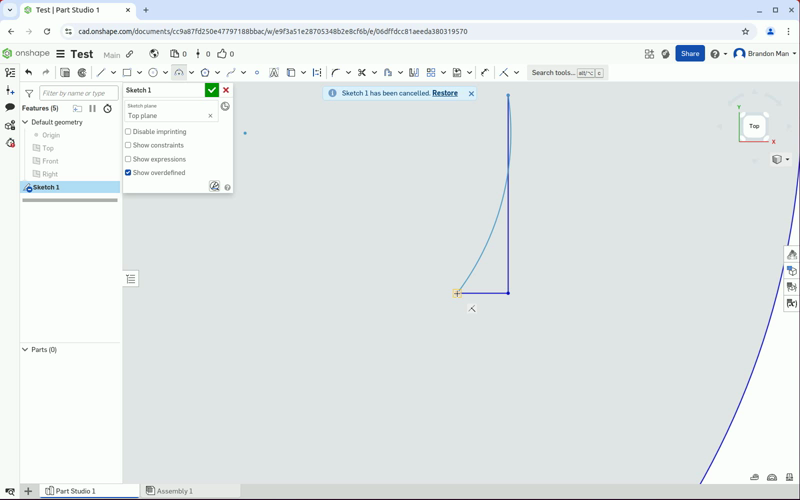
click(457, 293)
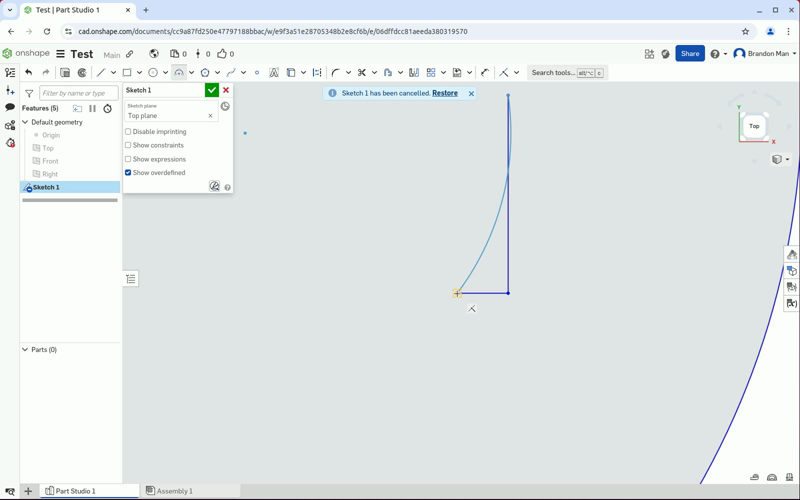
scroll(-6)
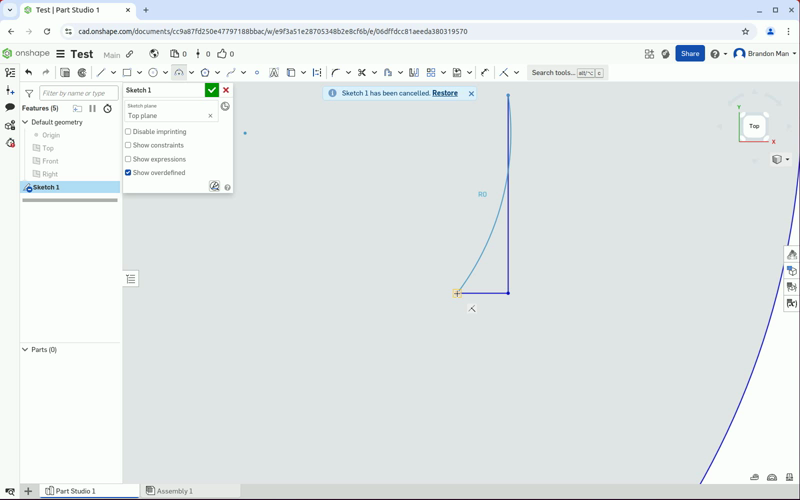
scroll(-6)
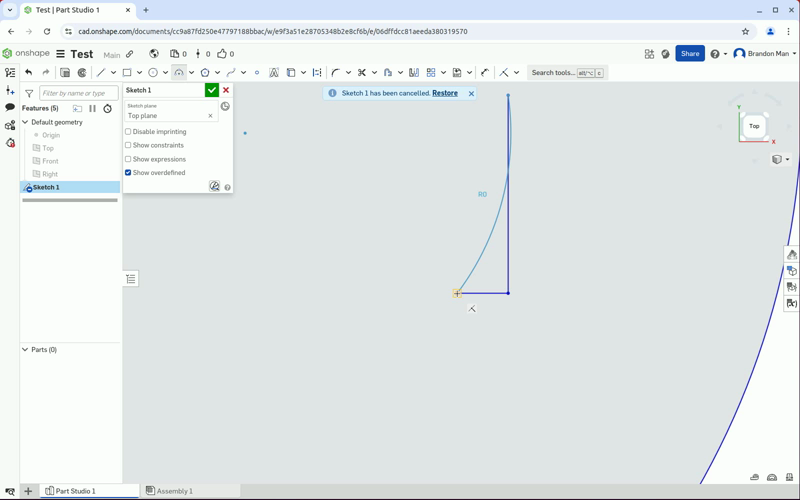
scroll(-6)
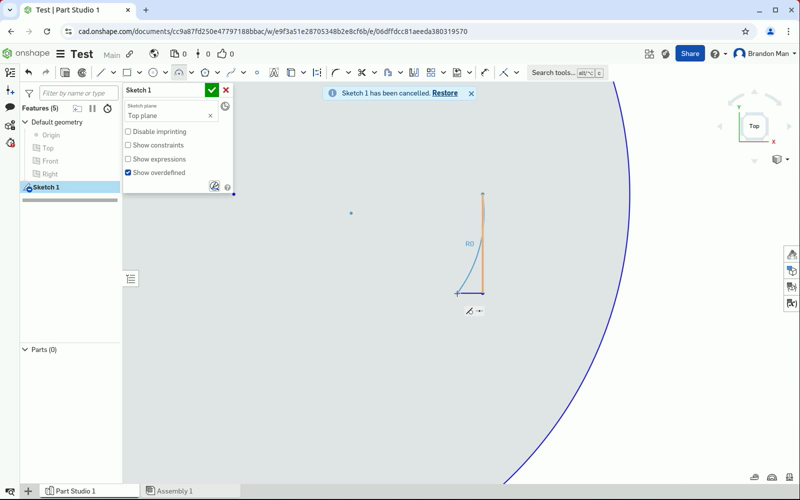
scroll(-6)
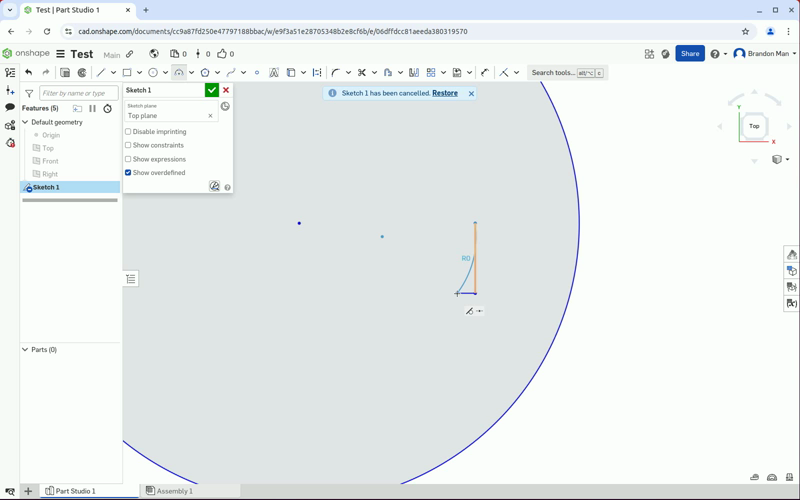
scroll(-6)
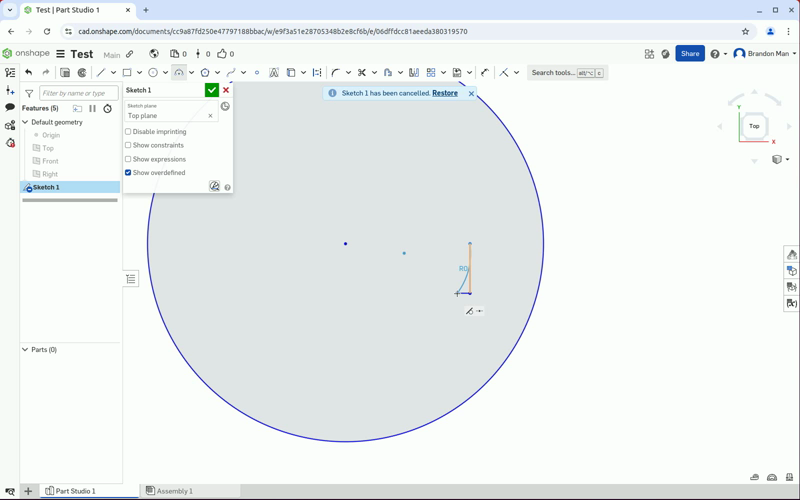
scroll(-6)
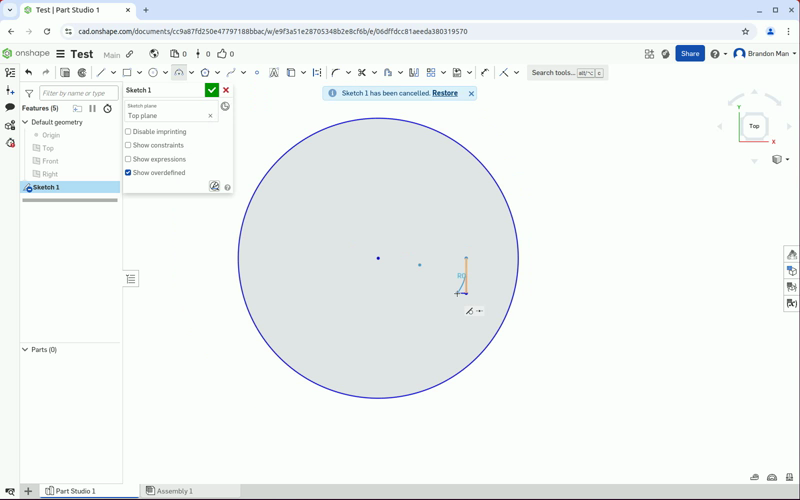
scroll(-6)
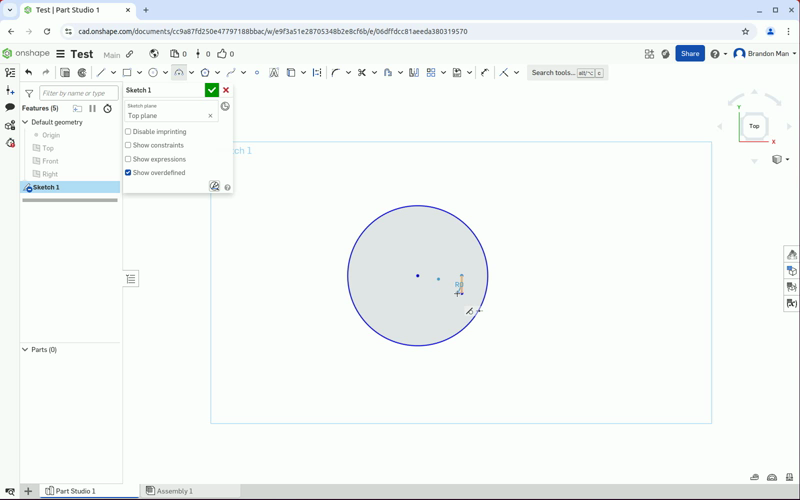
key_down(shift)
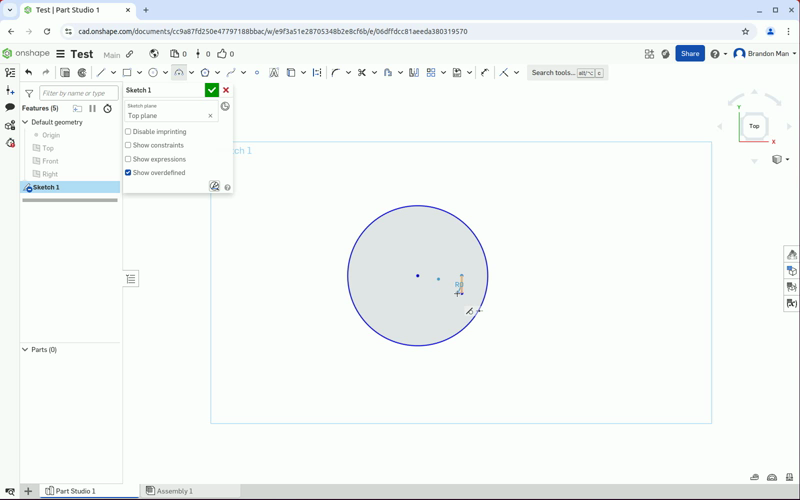
mouse_move(376, 263)
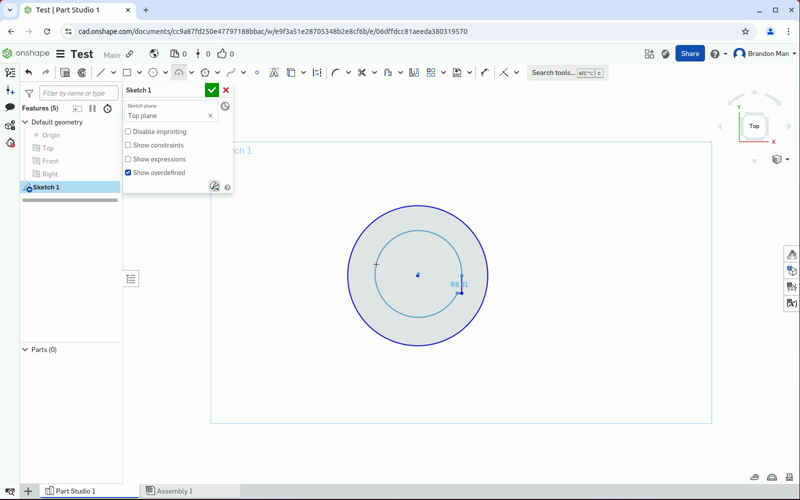
click(376, 263)
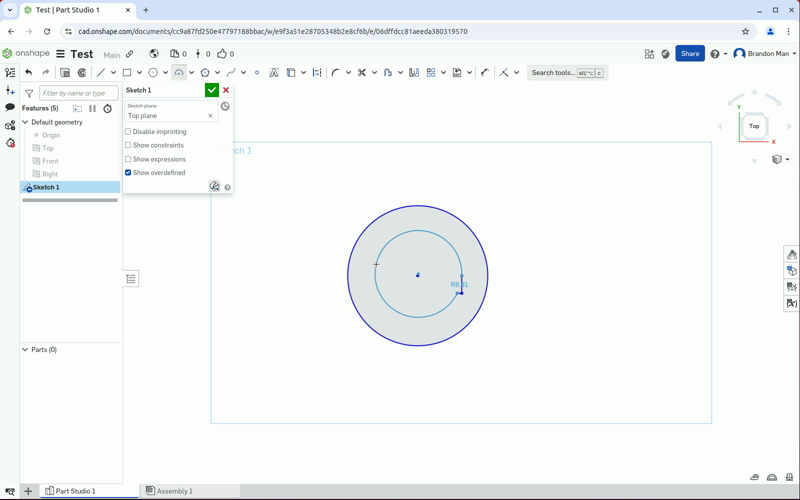
key_up(shift)
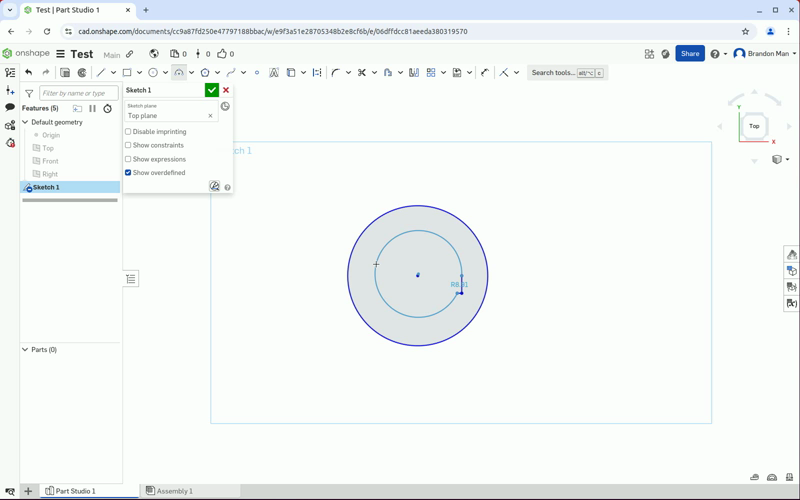
key(esc)
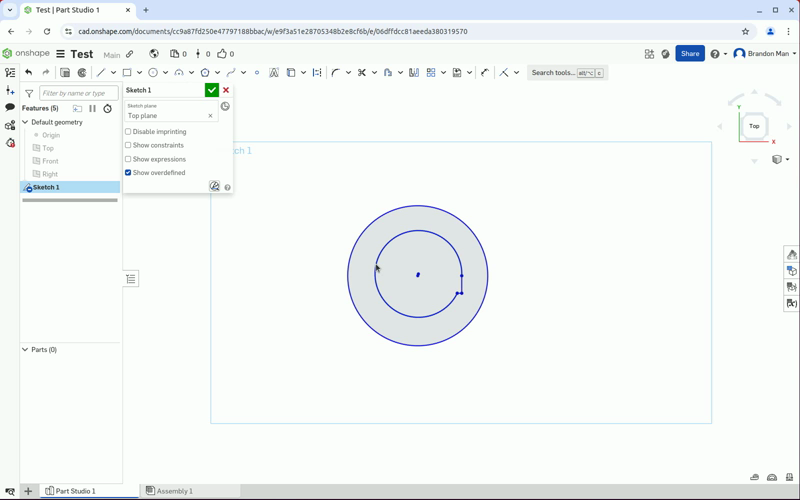
mouse_move(424, 222)
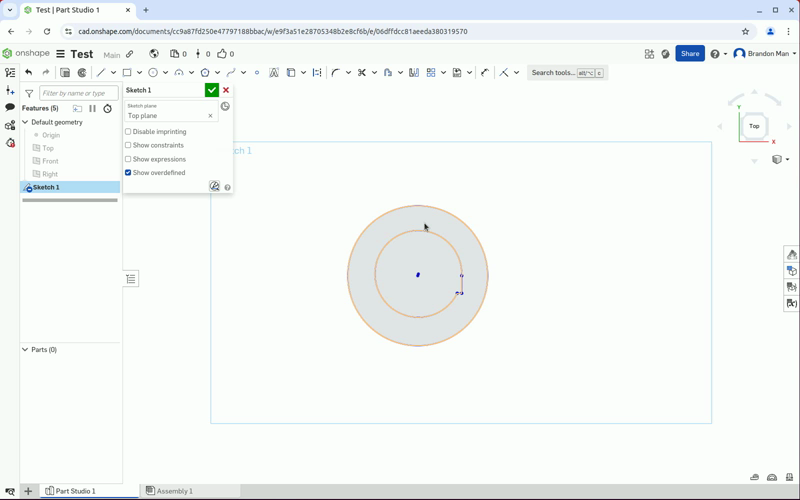
click(424, 222)
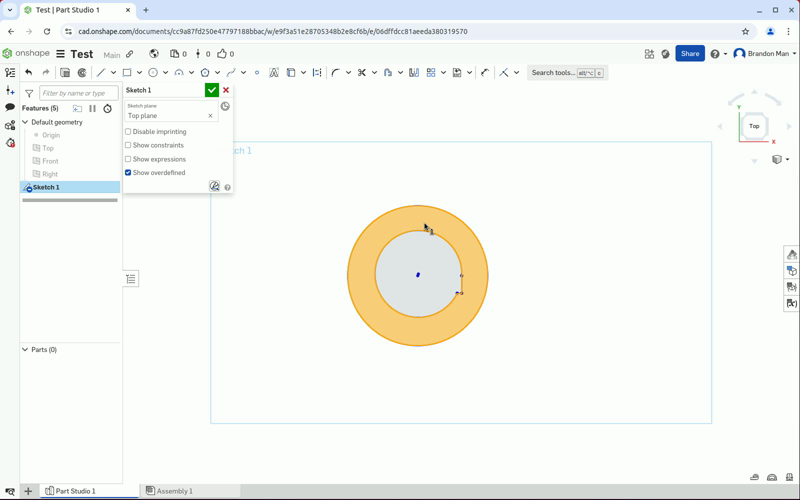
mouse_move(73, 352)
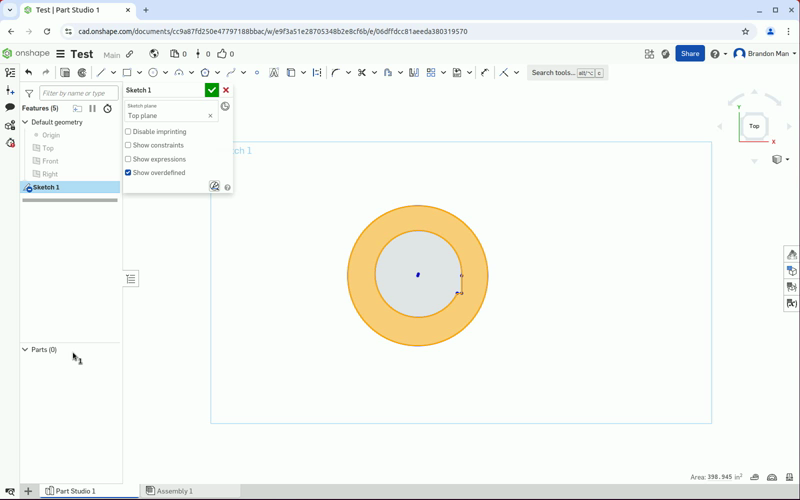
key(shift+y)
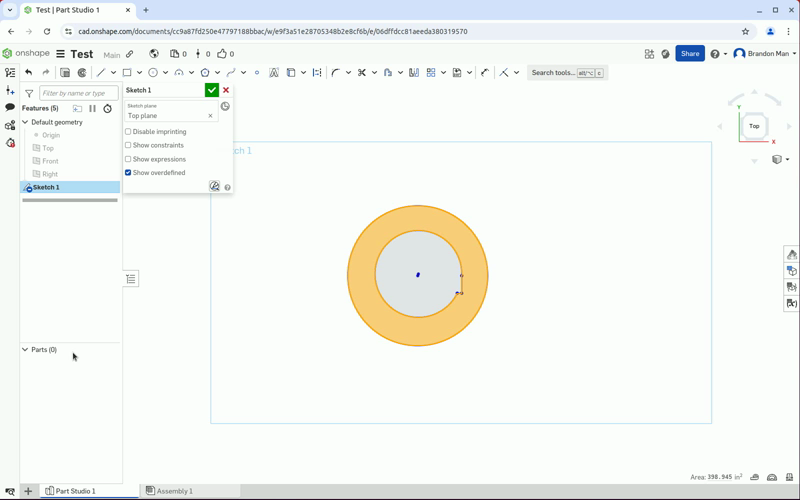
key(shift+e)
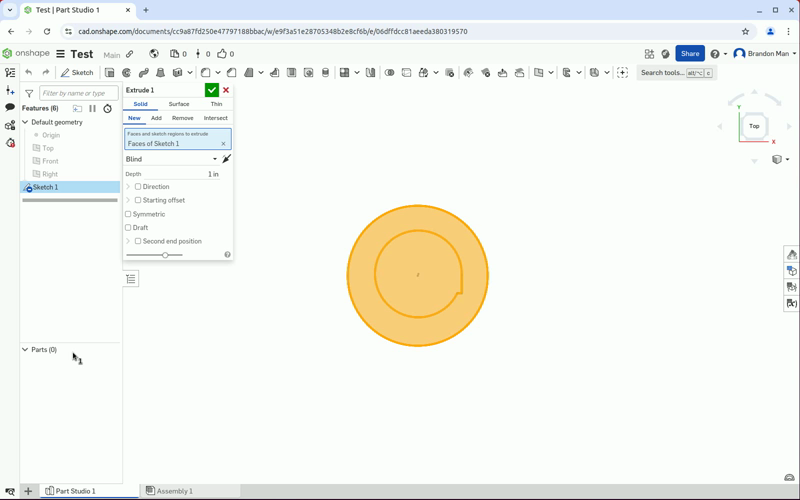
mouse_move(143, 106)
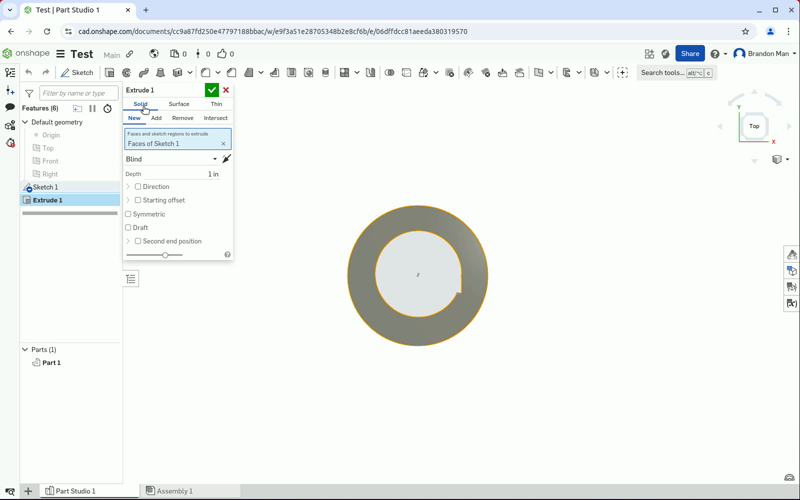
click(143, 106)
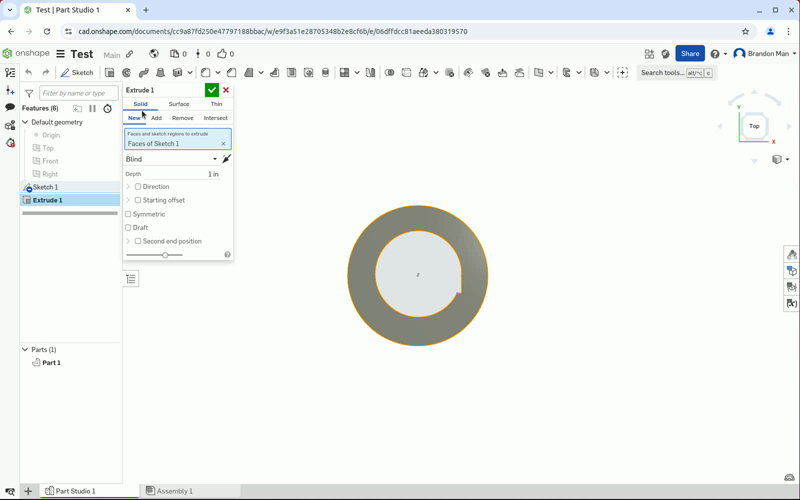
mouse_move(137, 120)
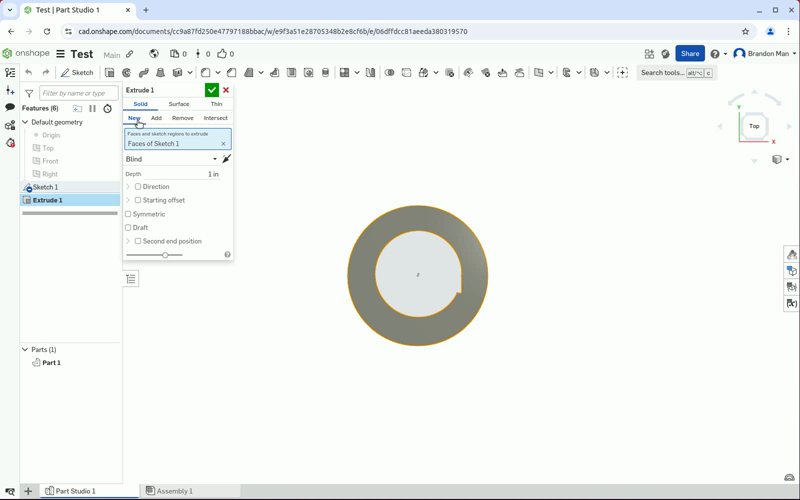
click(137, 120)
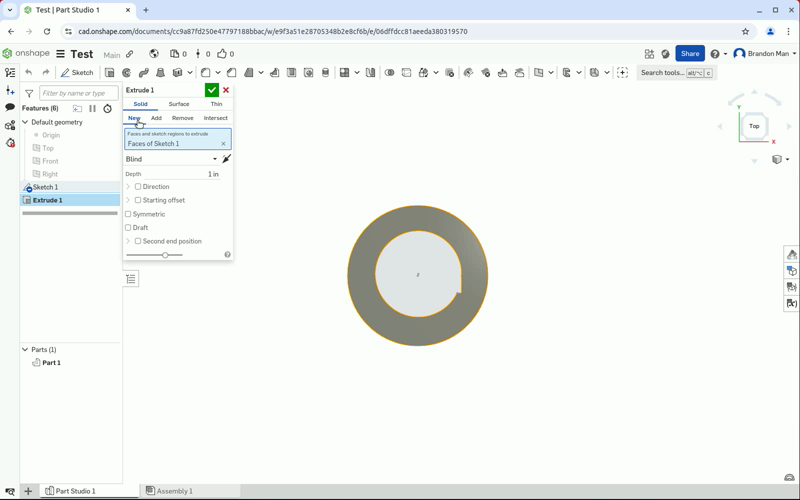
key(tab, 4)
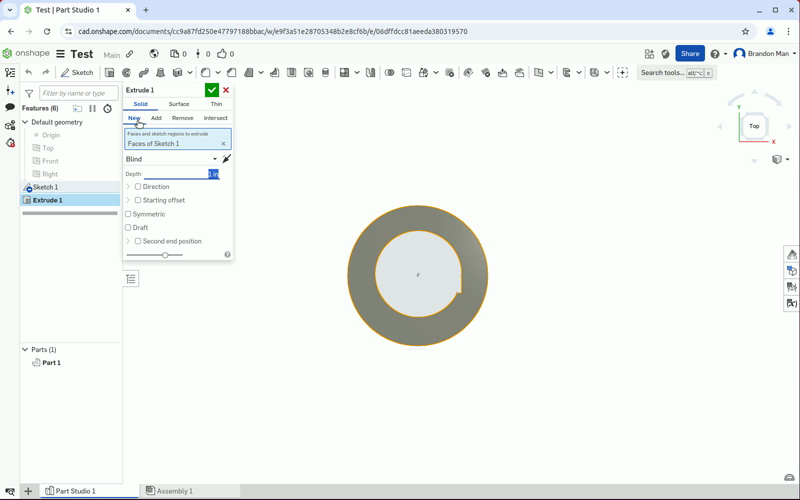
text(0.481)
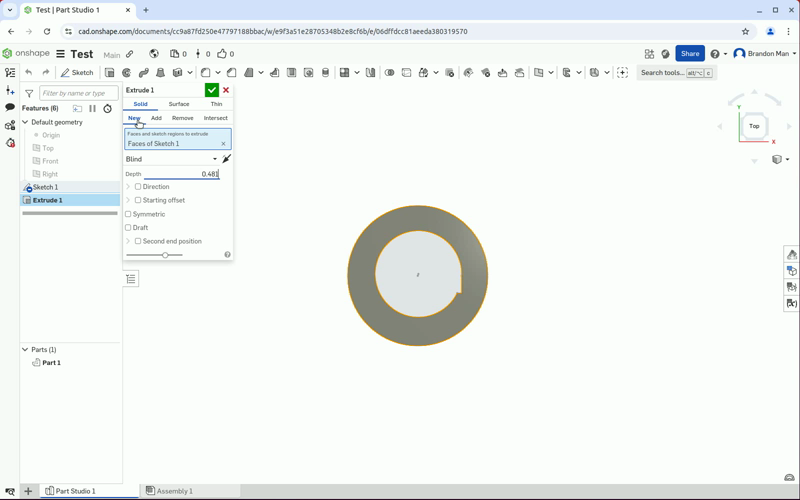
key(enter)
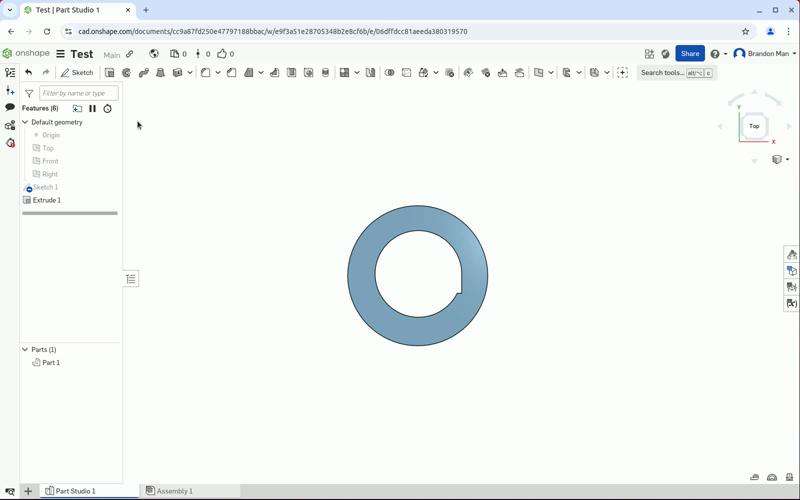
key(shift+h)
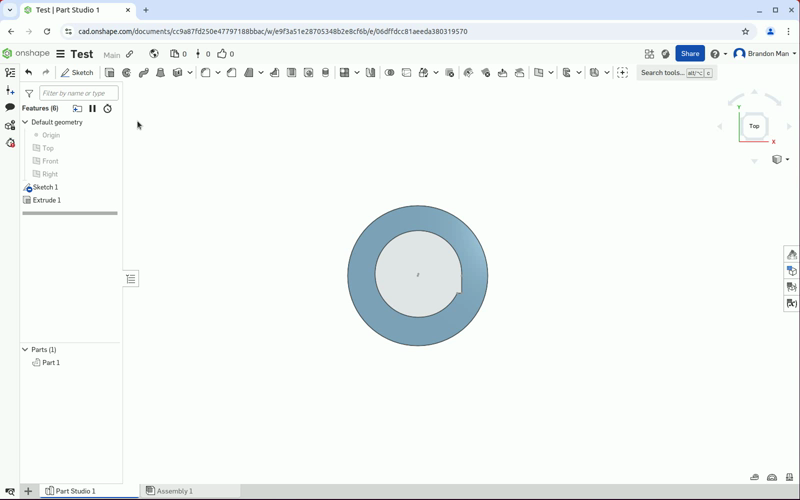
key(shift+h)
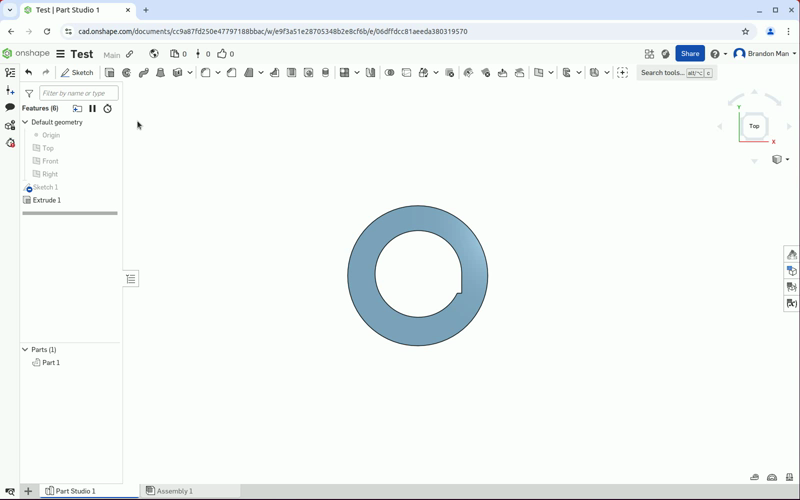
mouse_move(73, 189)
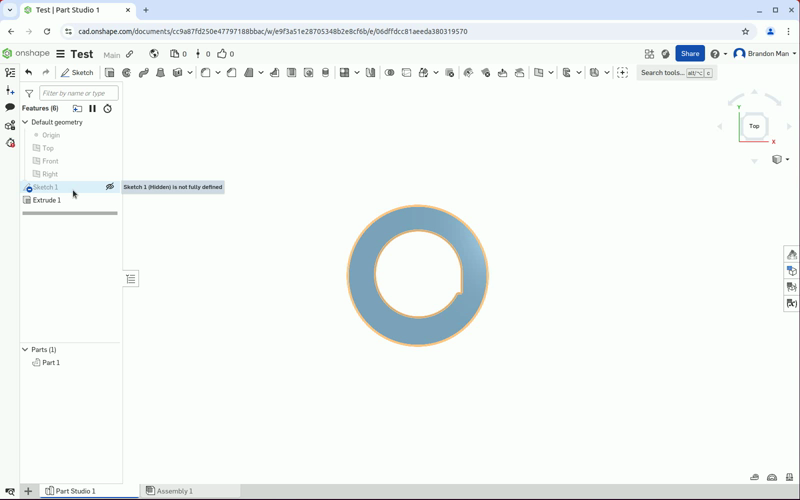
click(73, 189)
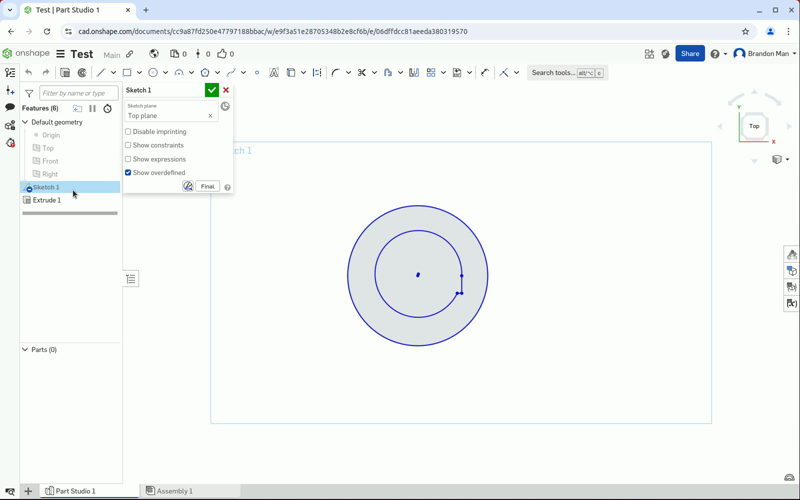
mouse_move(229, 92)
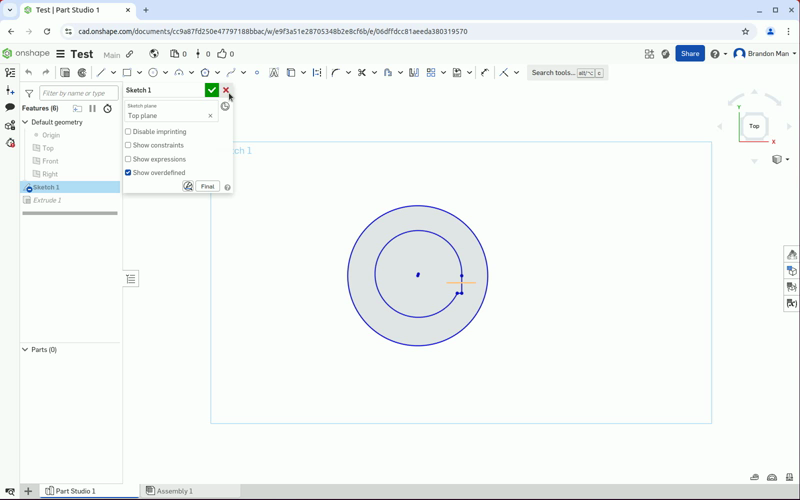
click(229, 92)
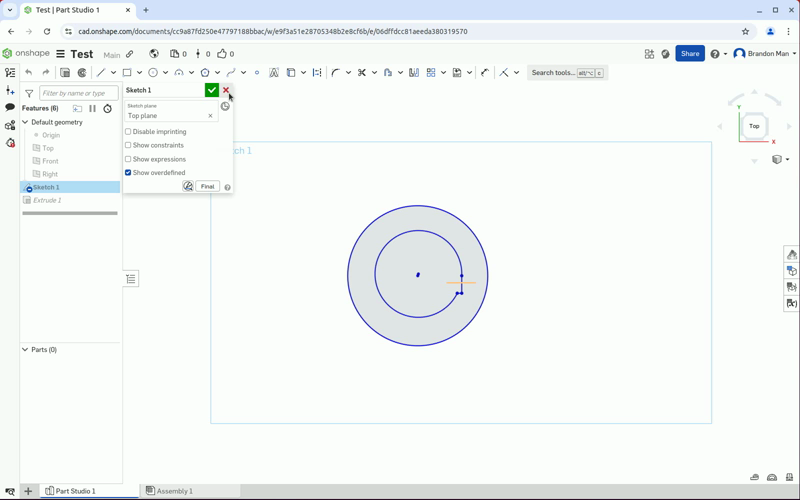
key(shift+s)
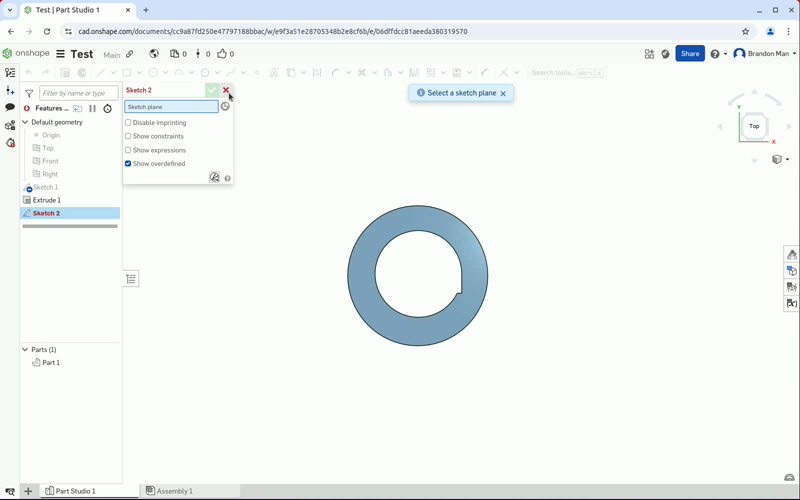
mouse_move(73, 150)
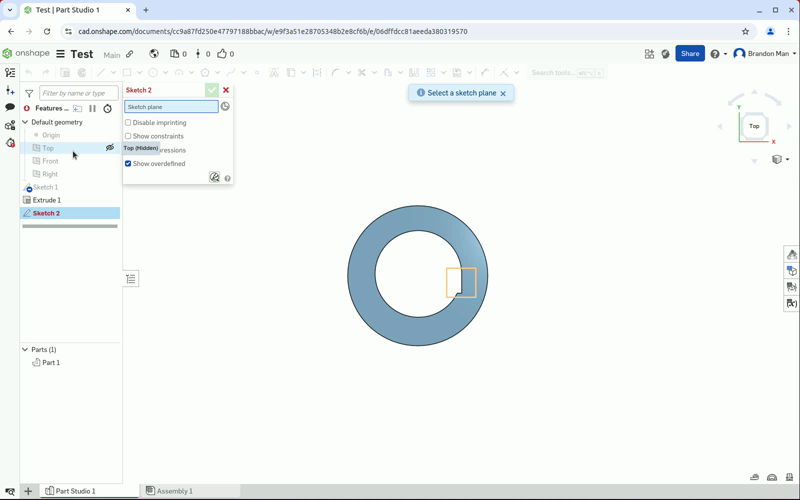
click(73, 150)
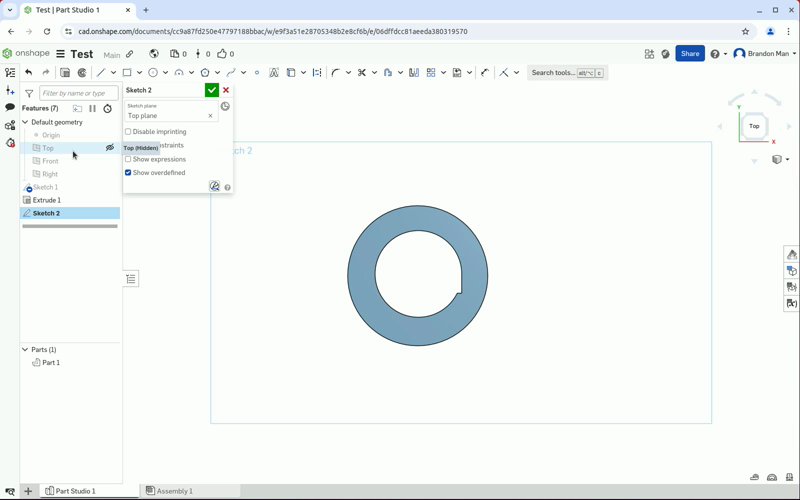
mouse_move(73, 352)
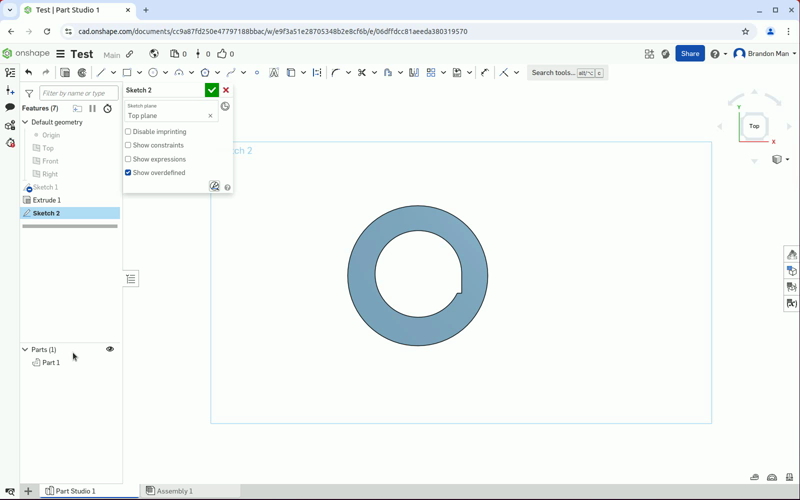
key(y)
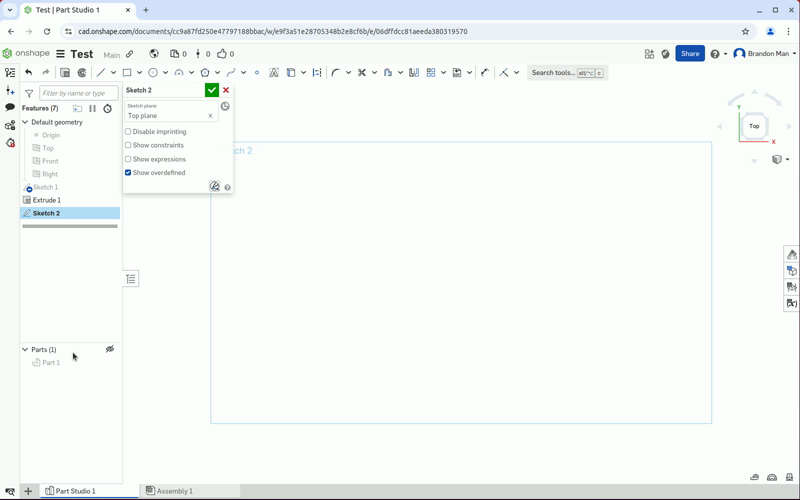
key(l)
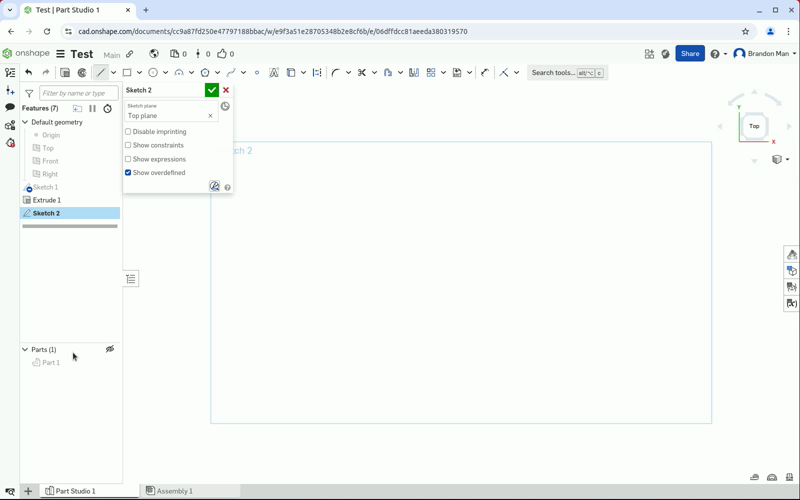
key_down(shift)
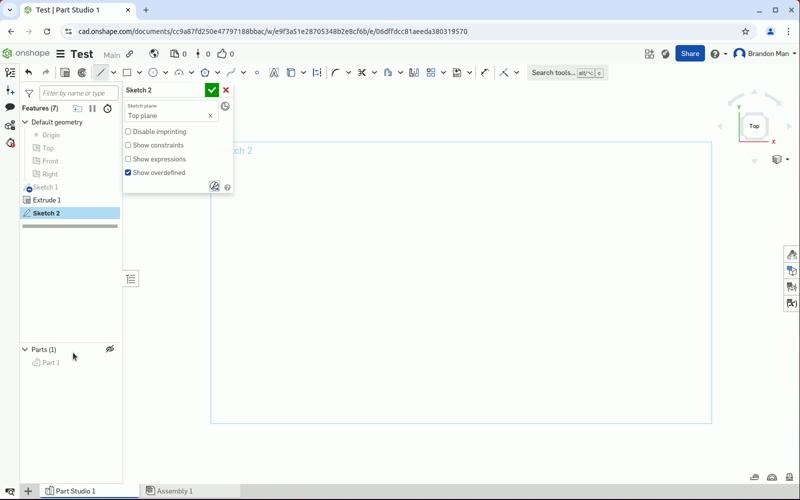
mouse_move(457, 293)
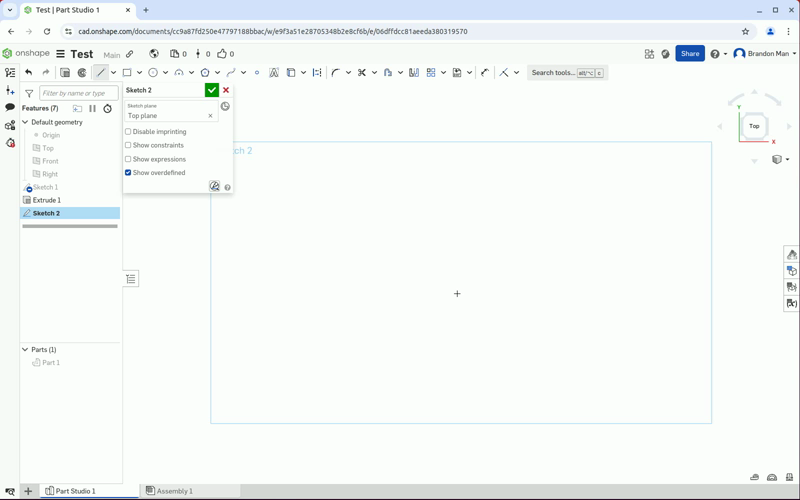
click(457, 293)
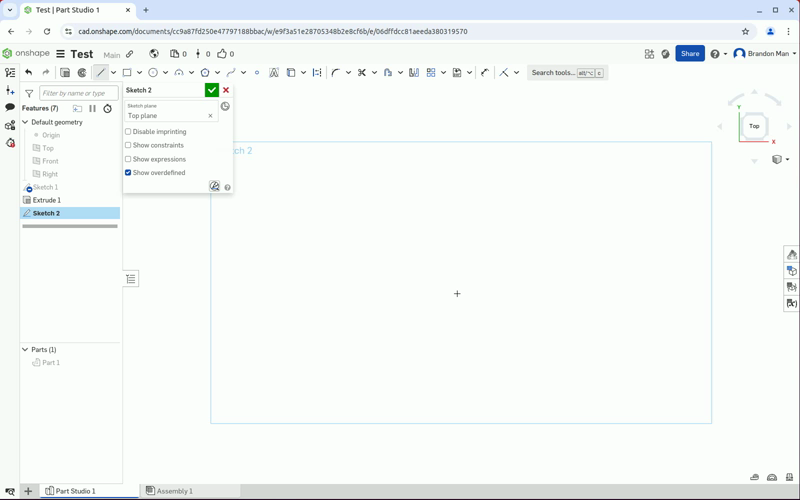
key_up(shift)
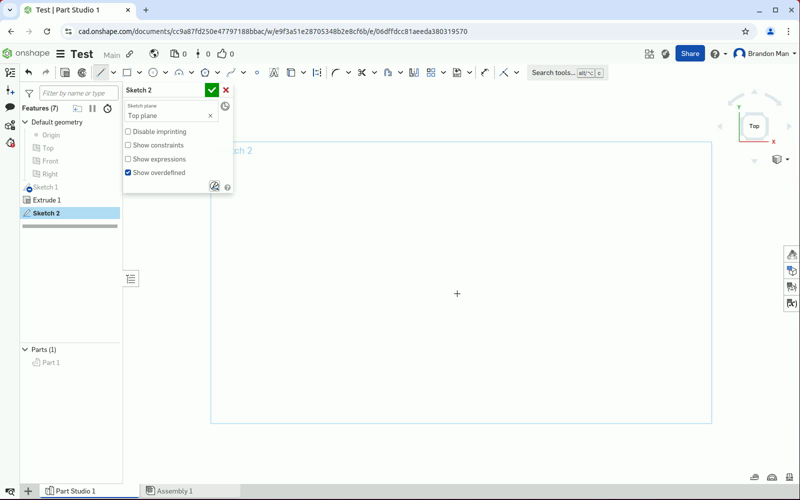
key_down(shift)
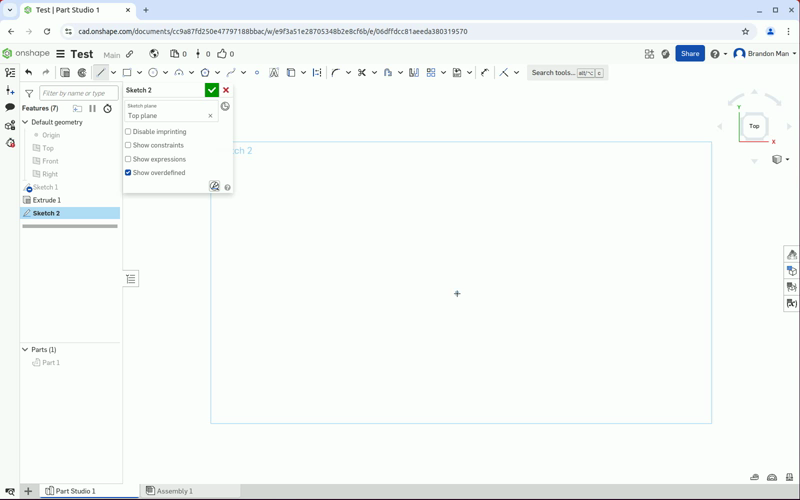
mouse_move(487, 293)
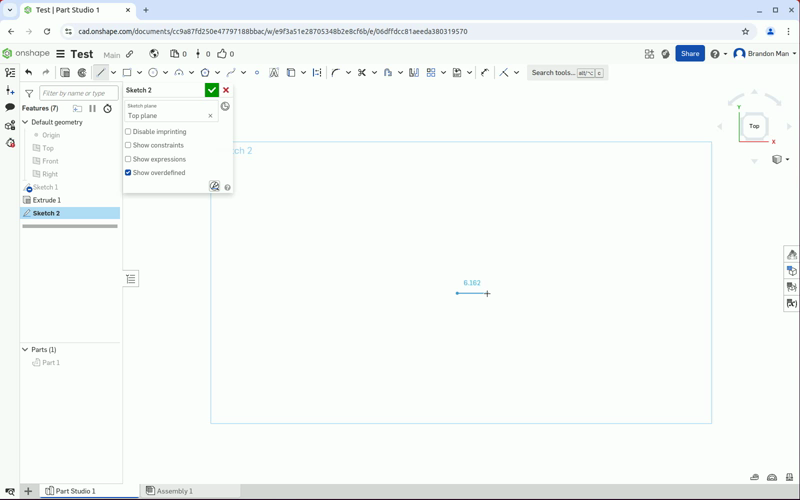
mouse_move(461, 293)
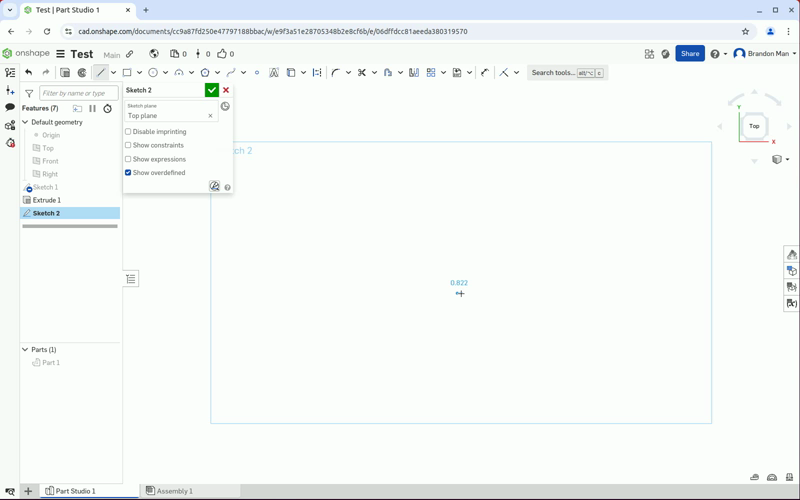
scroll(6)
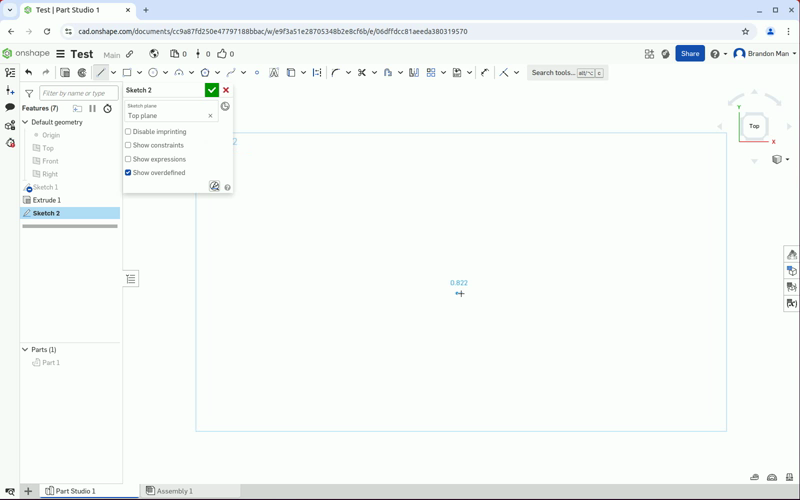
scroll(6)
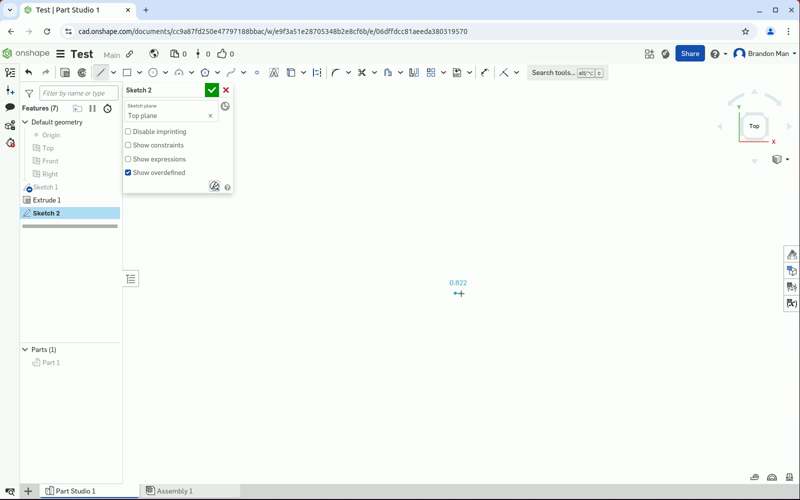
scroll(6)
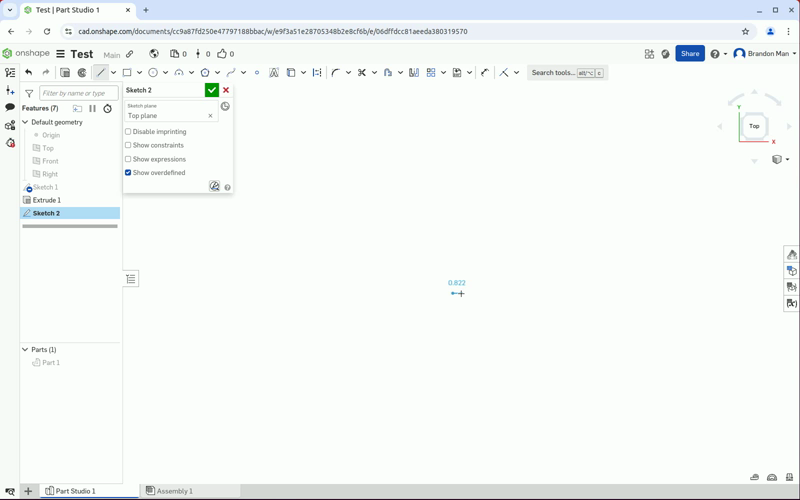
scroll(6)
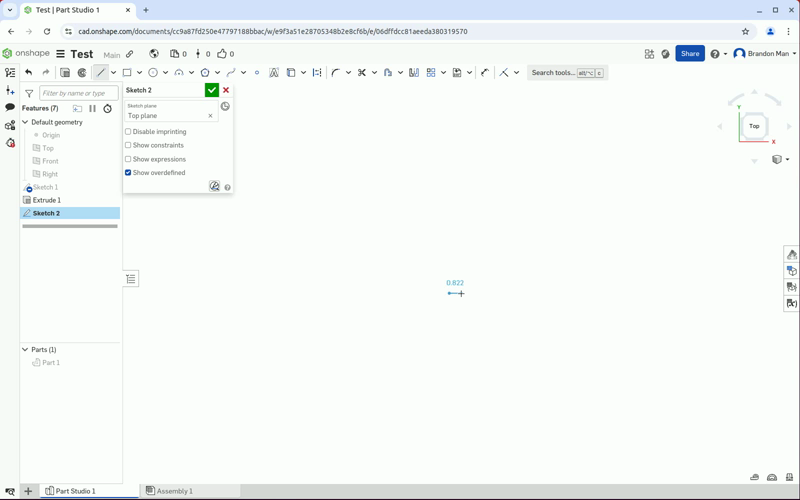
scroll(6)
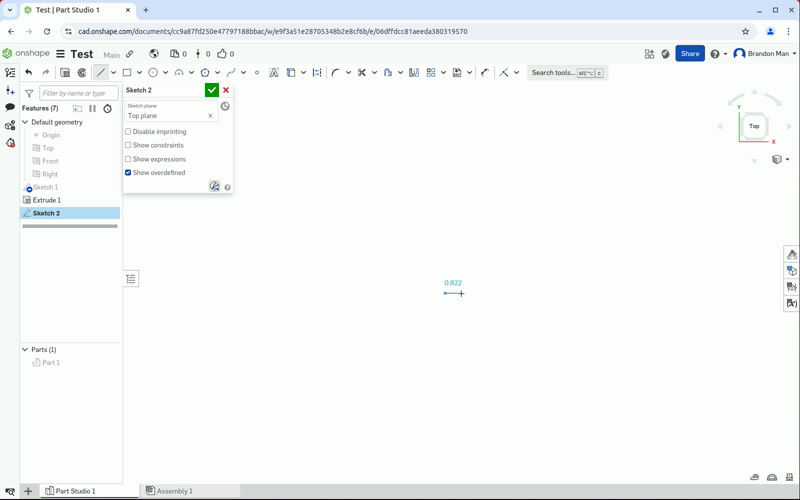
scroll(6)
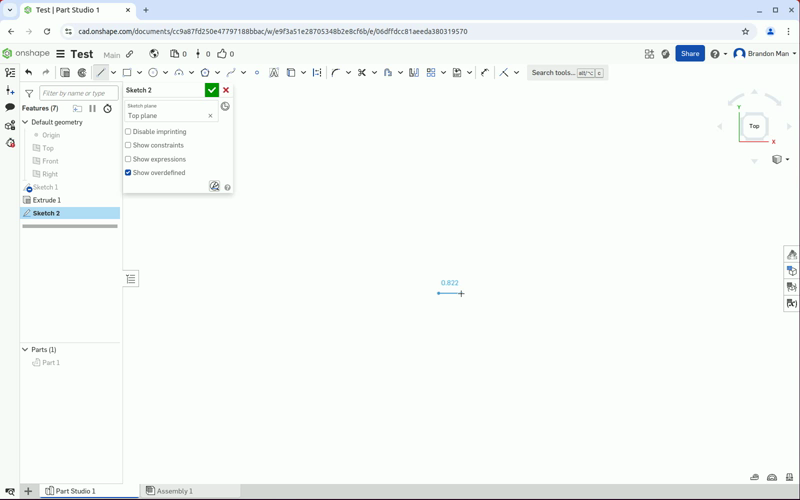
scroll(6)
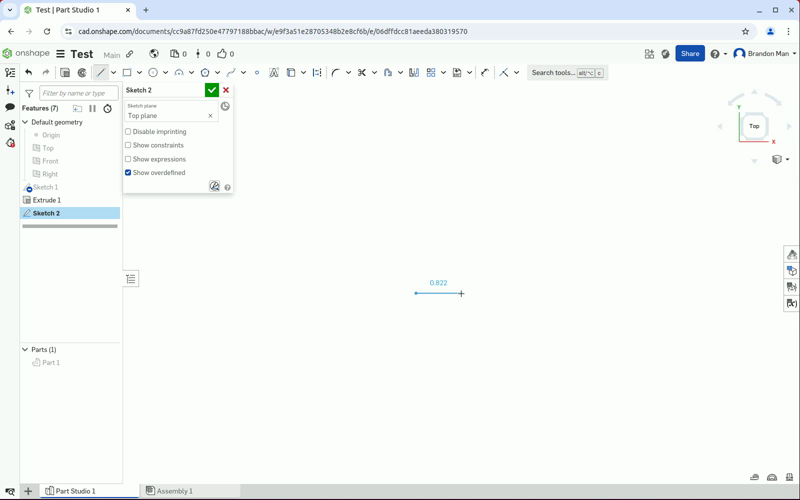
click(461, 293)
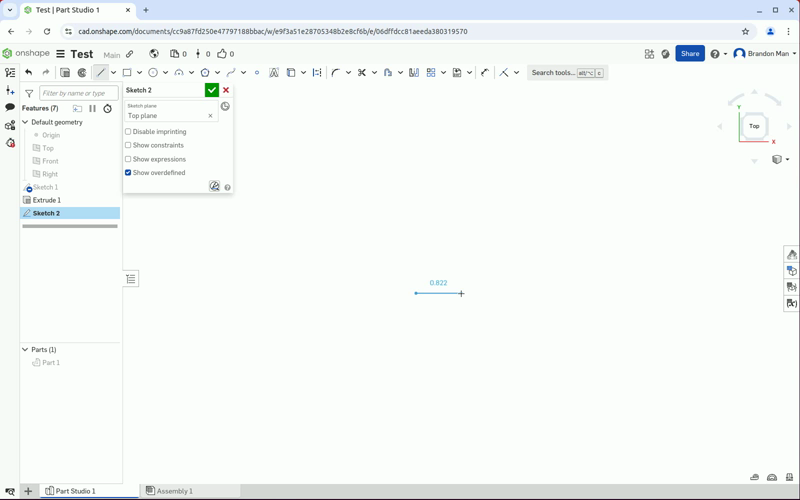
scroll(-6)
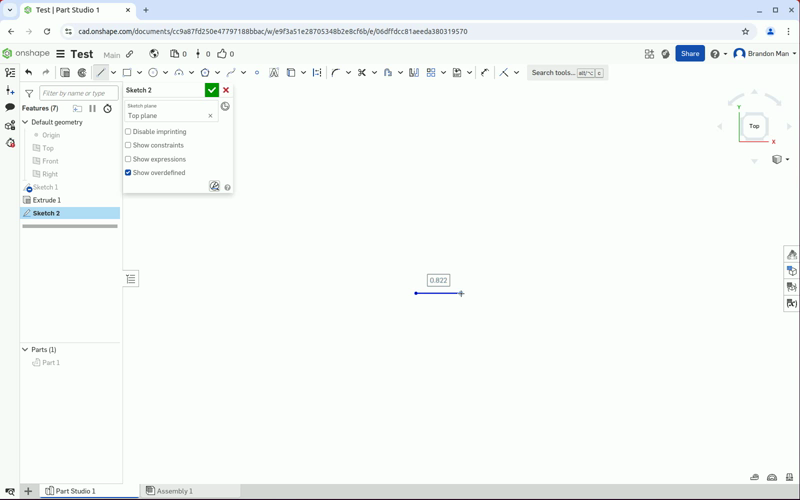
scroll(-6)
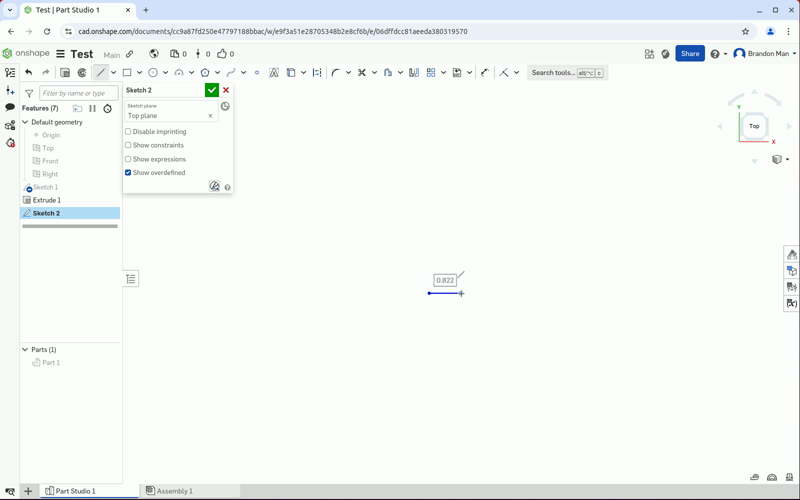
scroll(-6)
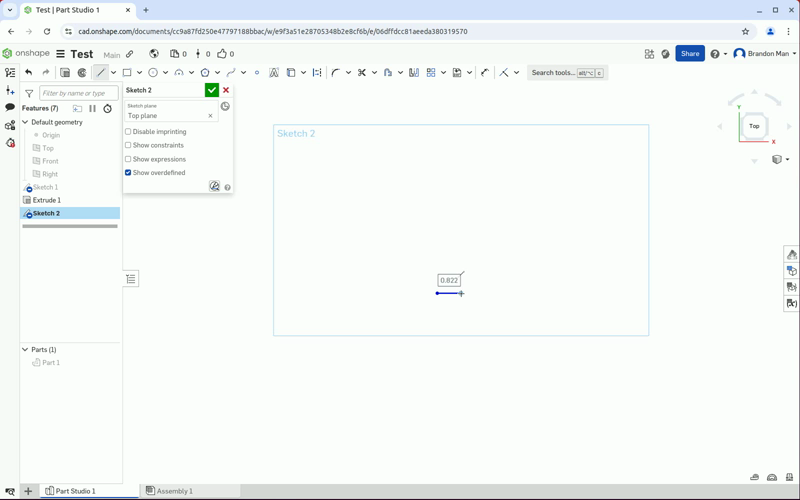
scroll(-6)
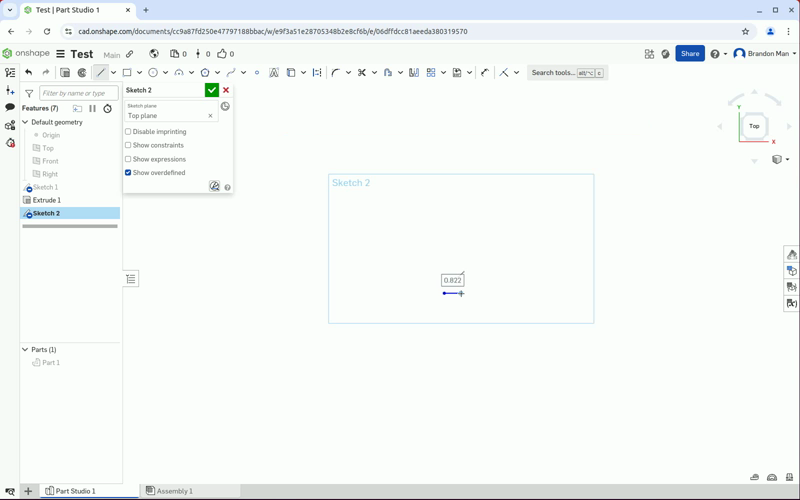
scroll(-6)
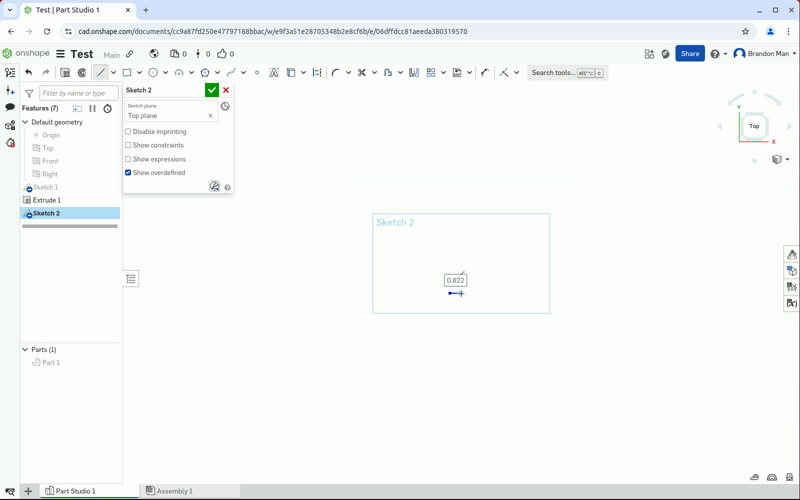
scroll(-6)
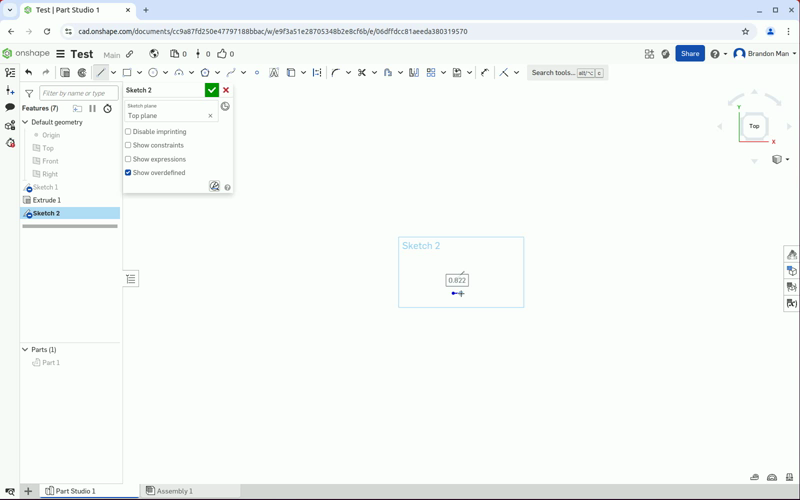
scroll(-6)
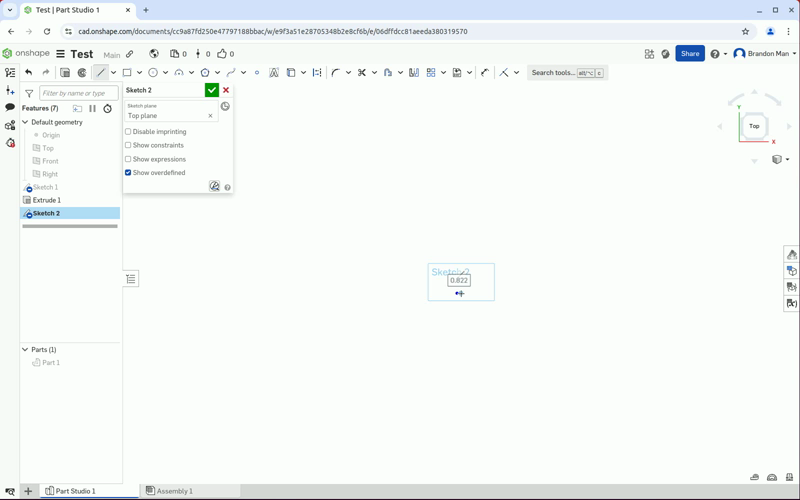
key_up(shift)
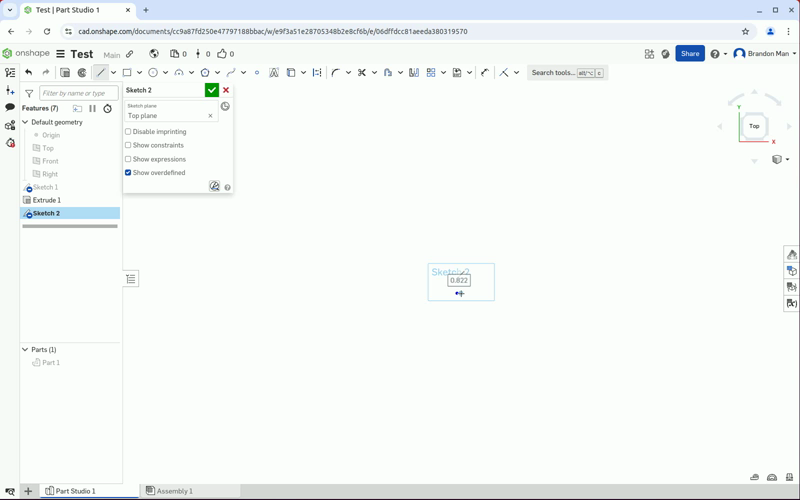
key_down(shift)
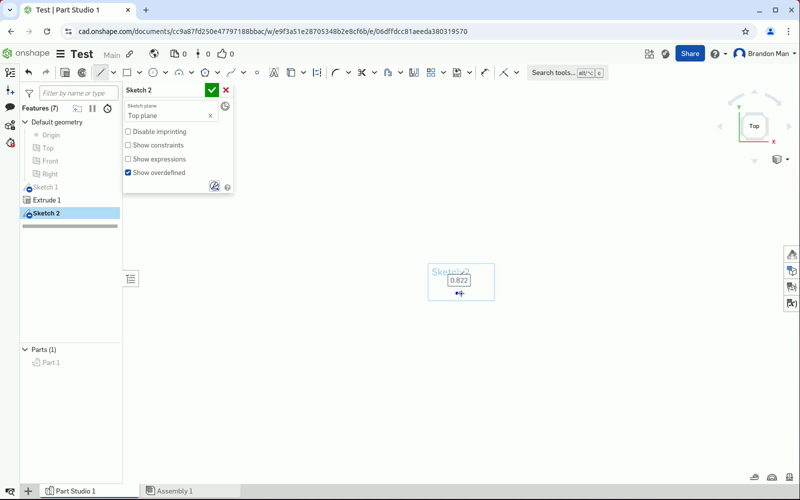
mouse_move(491, 293)
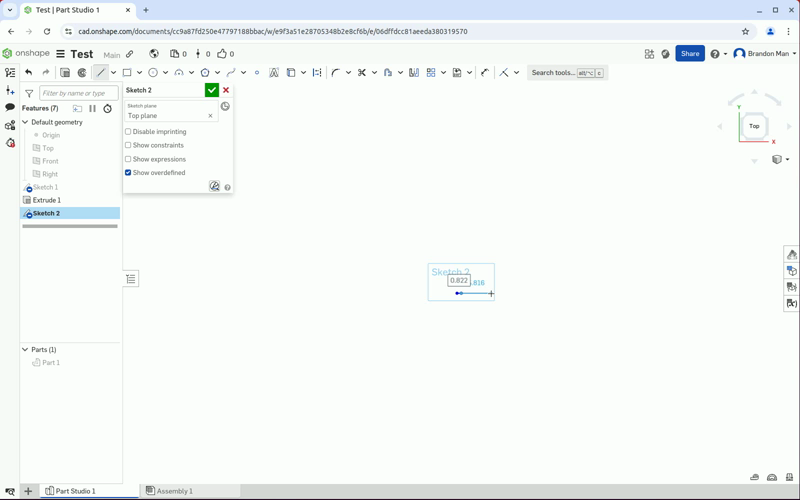
mouse_move(461, 274)
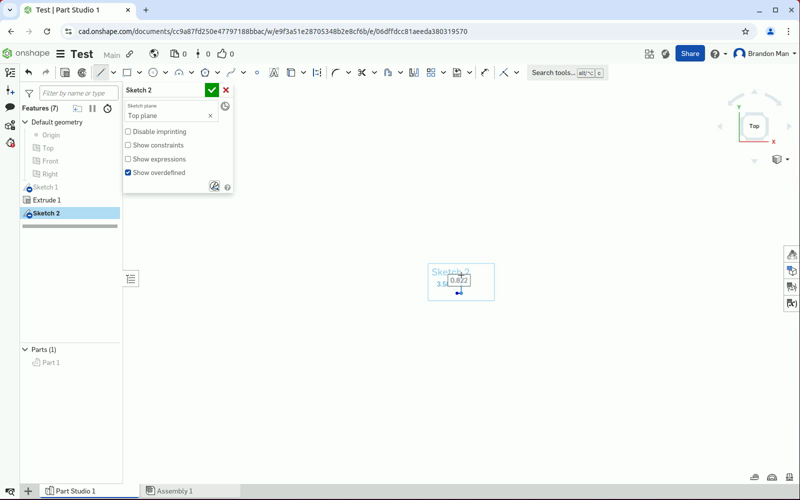
click(461, 274)
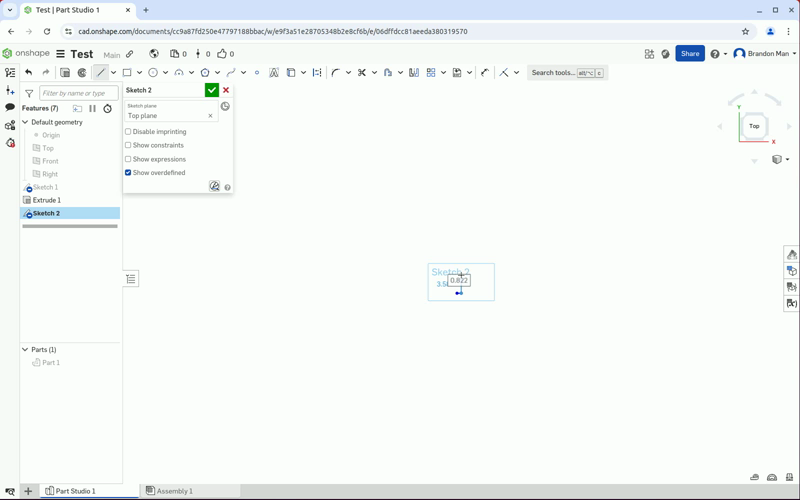
key_up(shift)
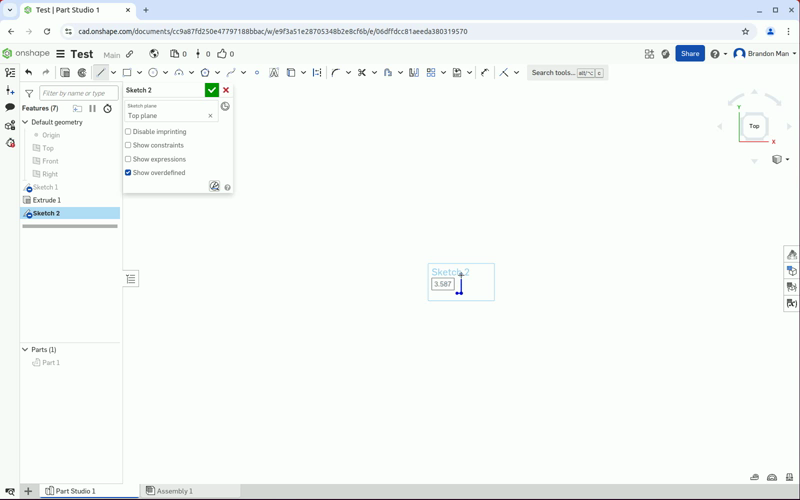
key(esc)
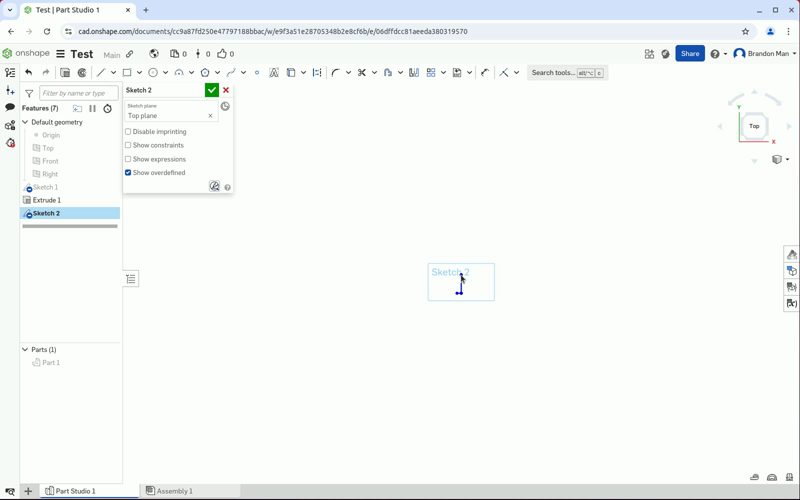
key(a)
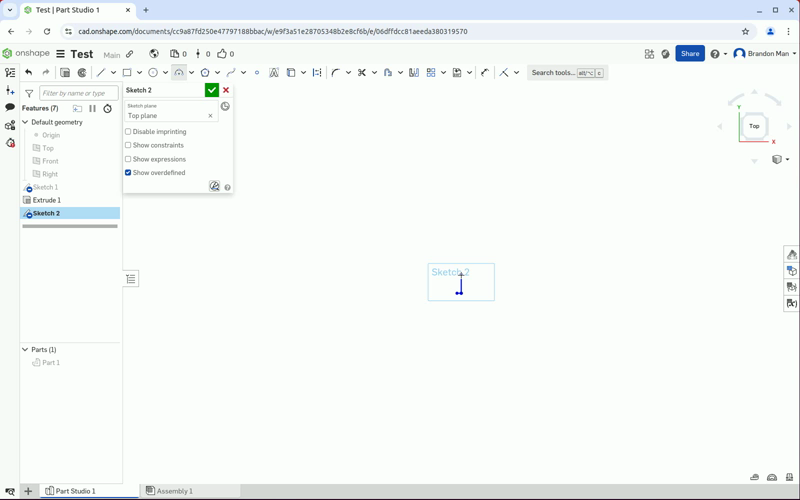
mouse_move(461, 274)
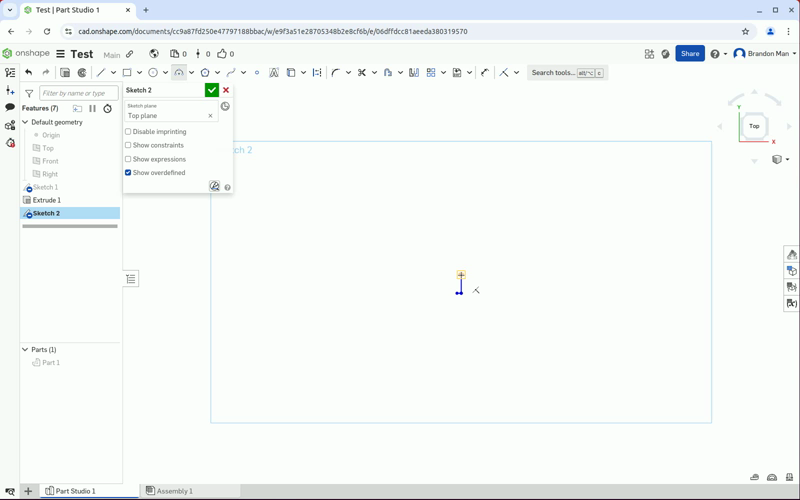
click(461, 274)
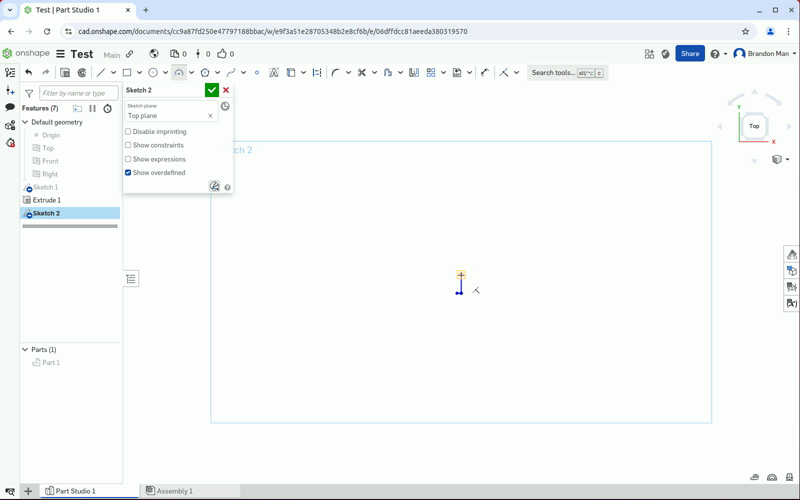
mouse_move(457, 293)
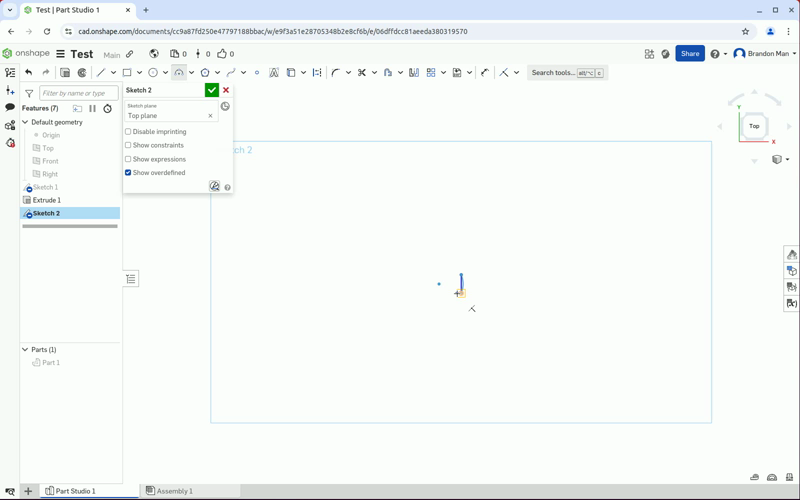
scroll(6)
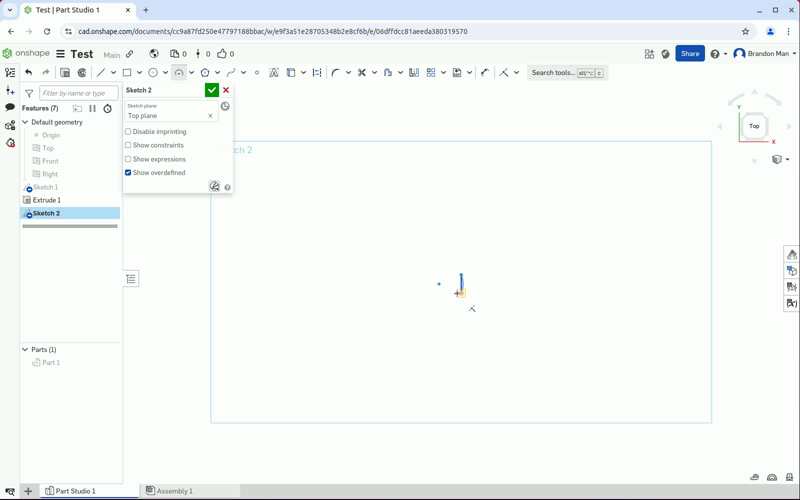
scroll(6)
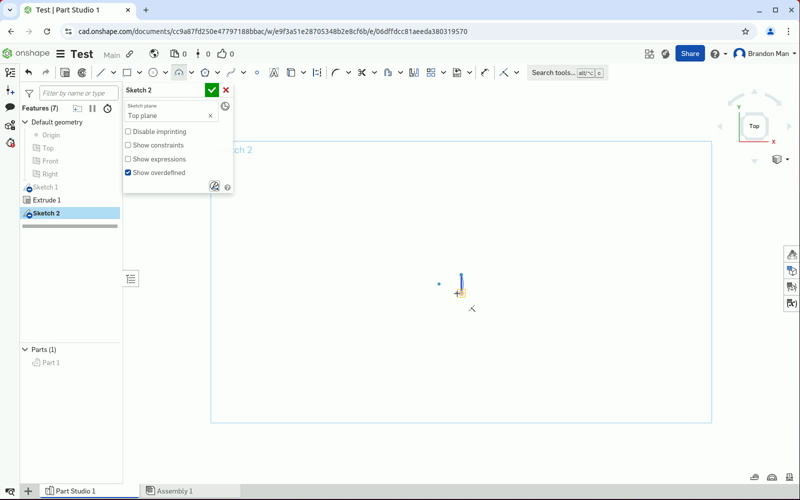
scroll(6)
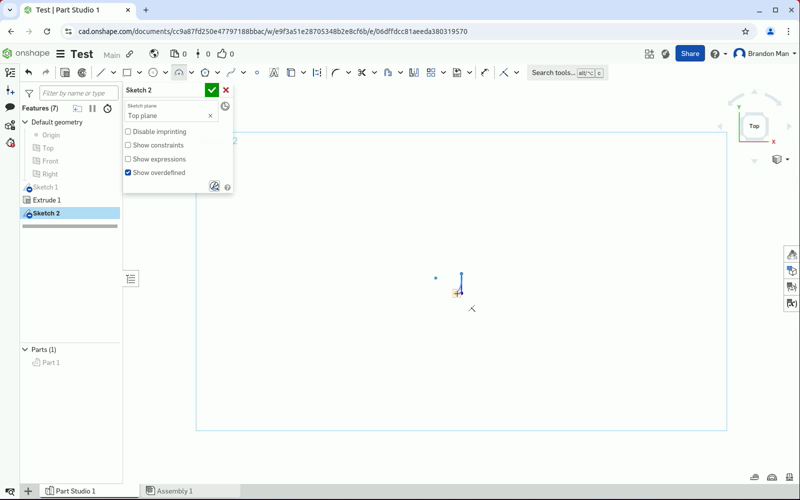
scroll(6)
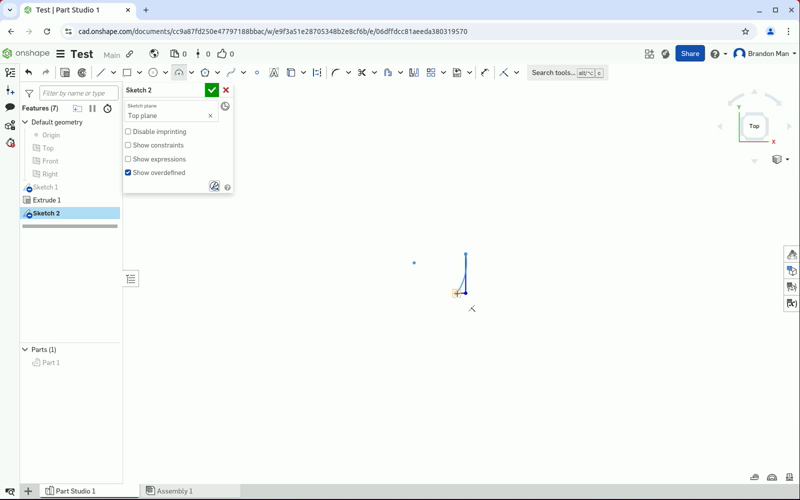
scroll(6)
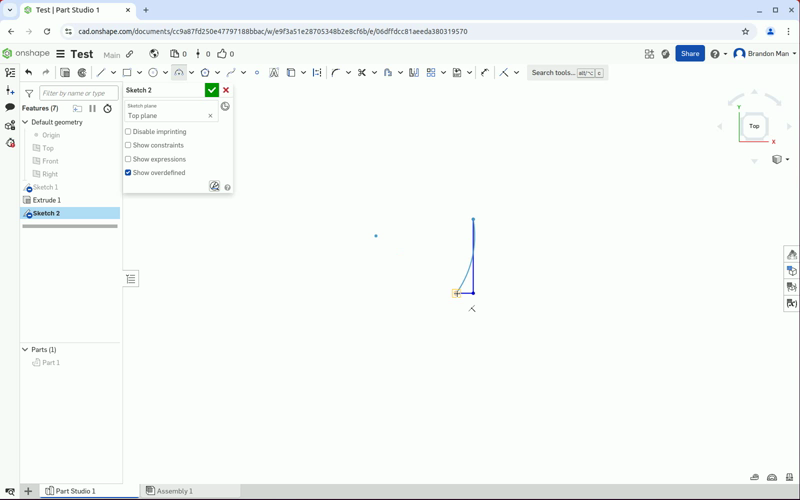
scroll(6)
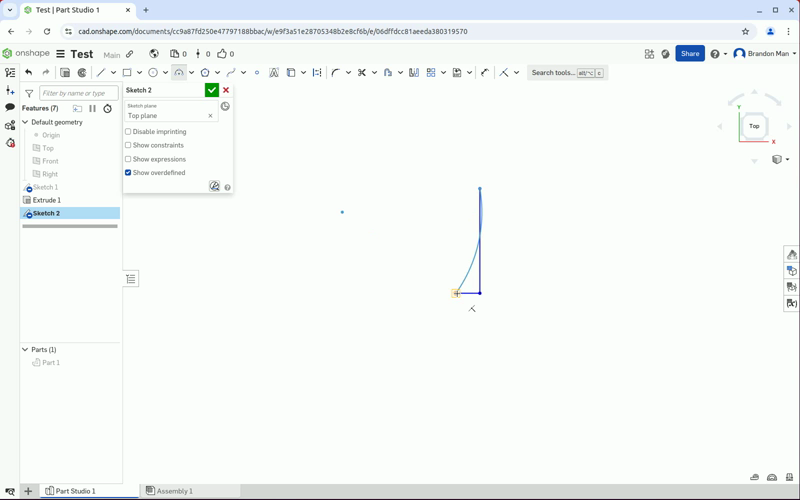
scroll(6)
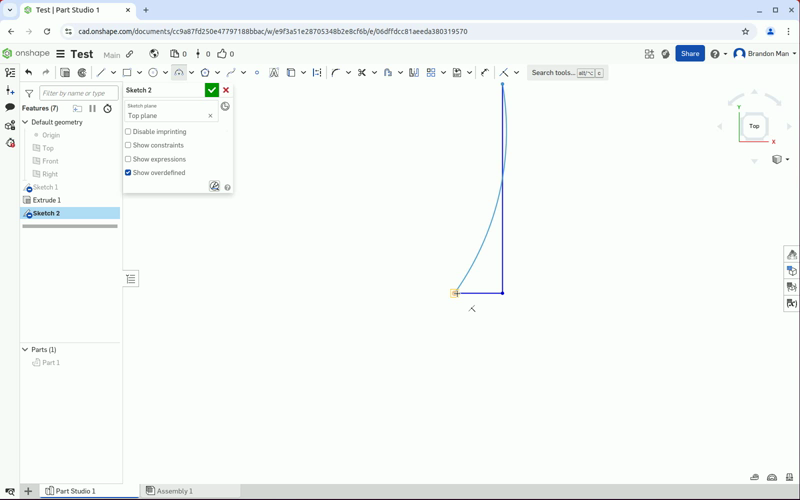
click(457, 293)
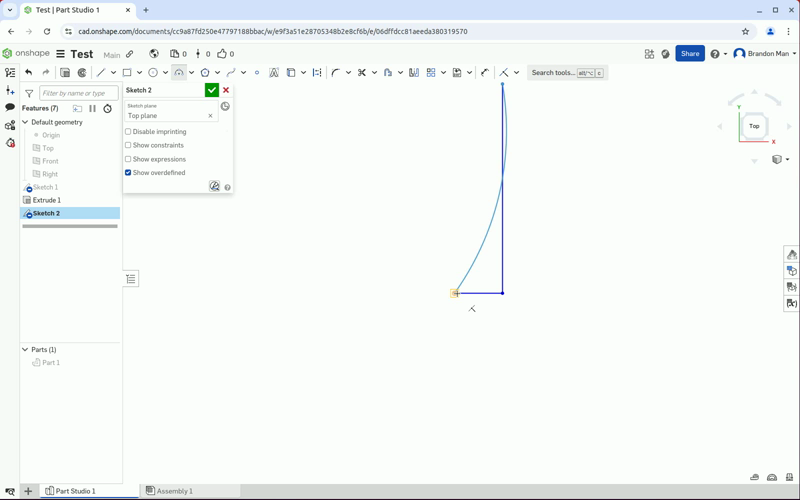
scroll(-6)
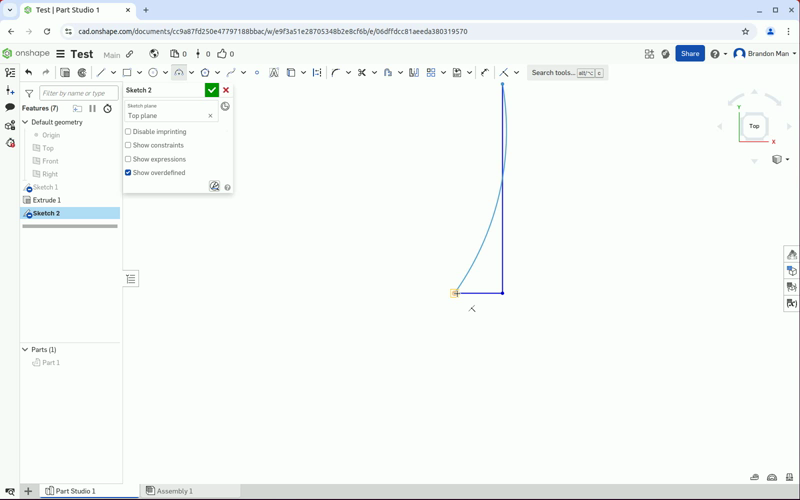
scroll(-6)
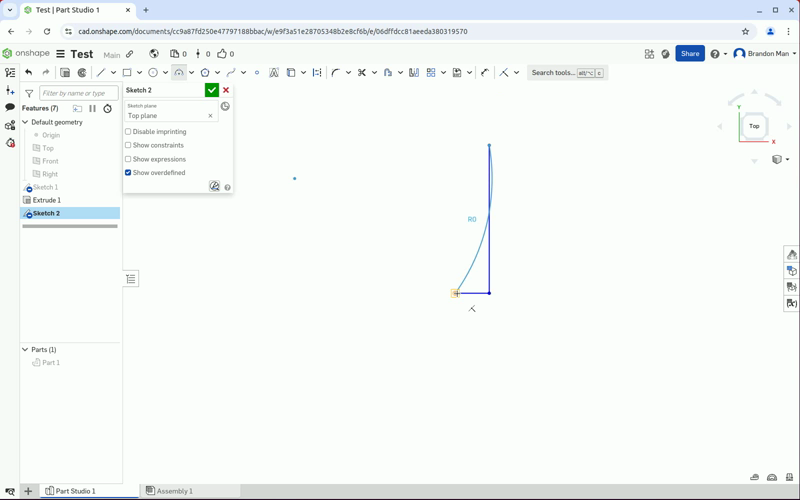
scroll(-6)
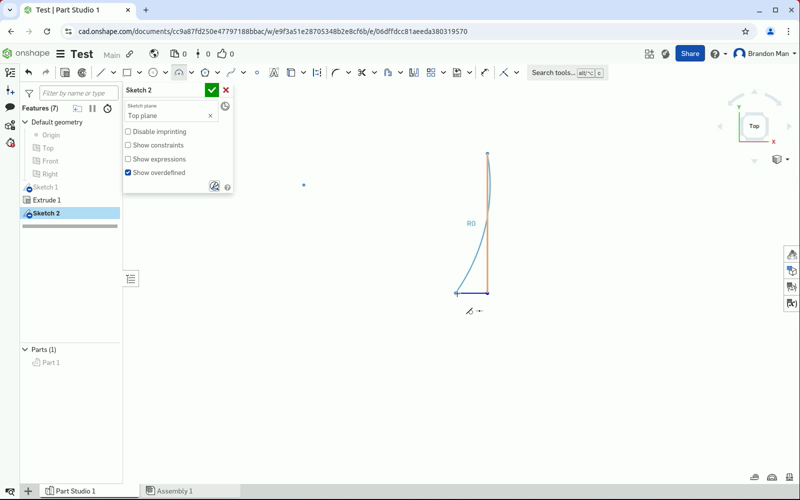
scroll(-6)
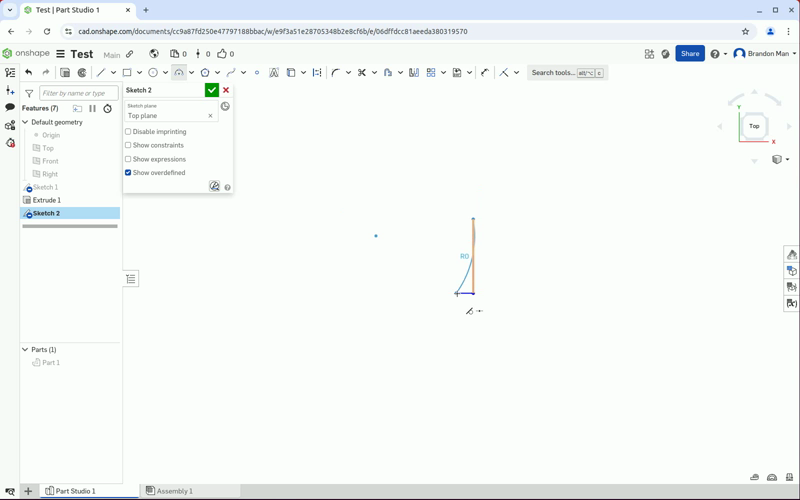
scroll(-6)
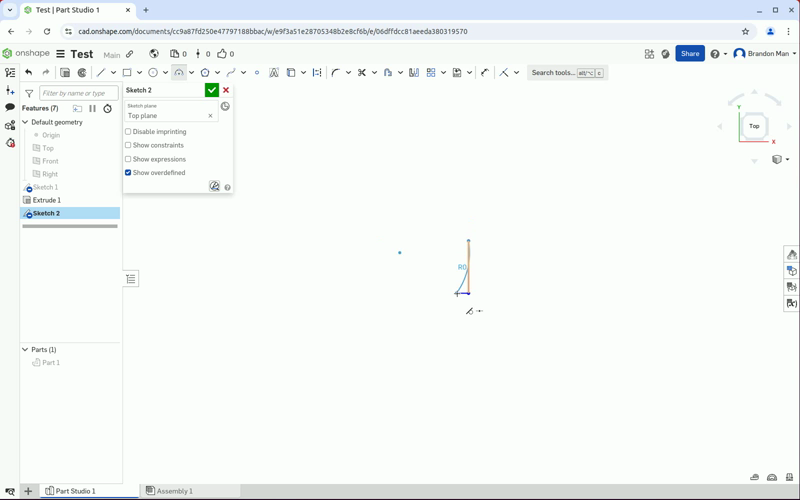
scroll(-6)
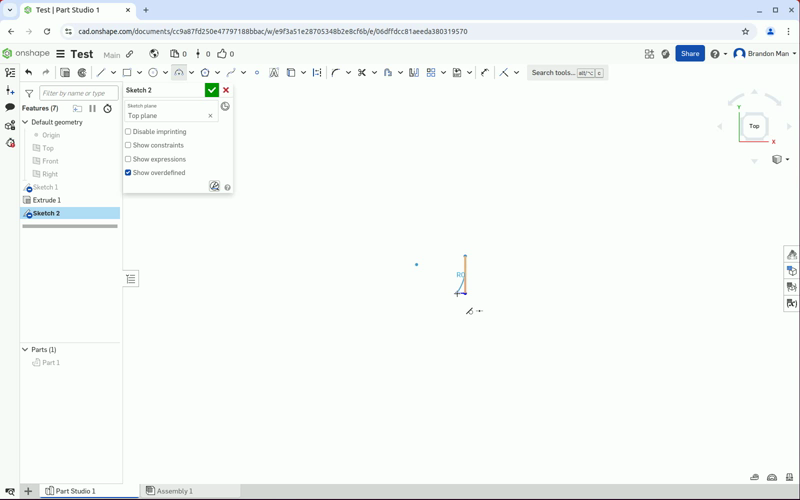
scroll(-6)
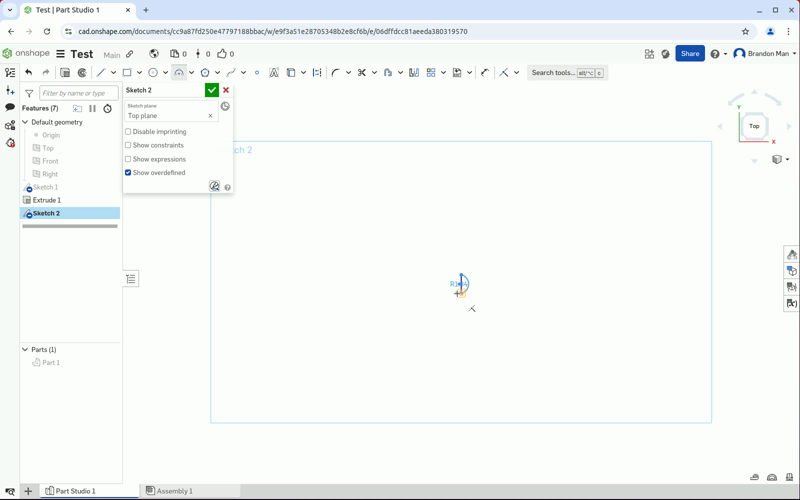
key_down(shift)
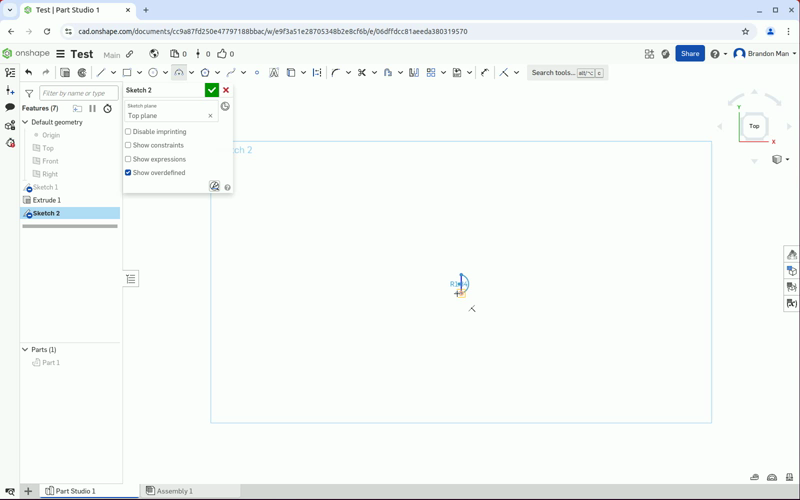
mouse_move(460, 284)
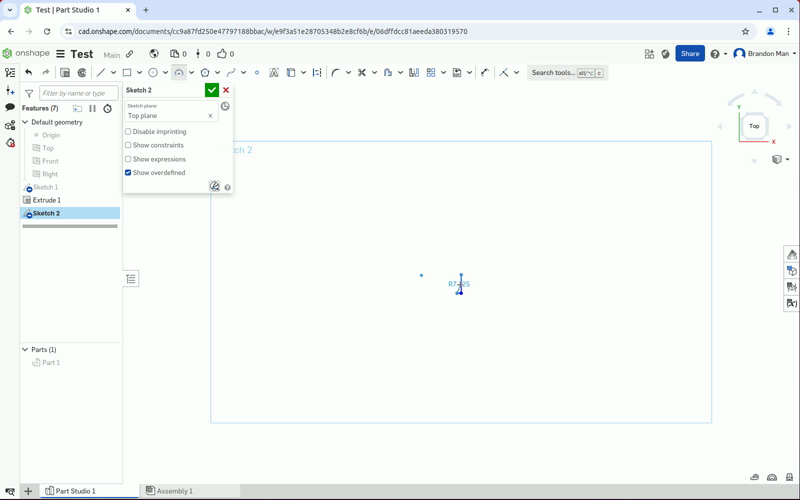
click(460, 284)
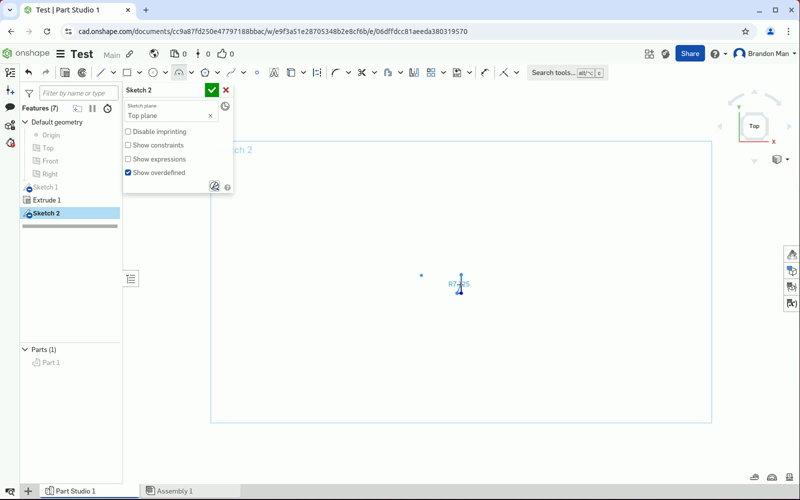
key_up(shift)
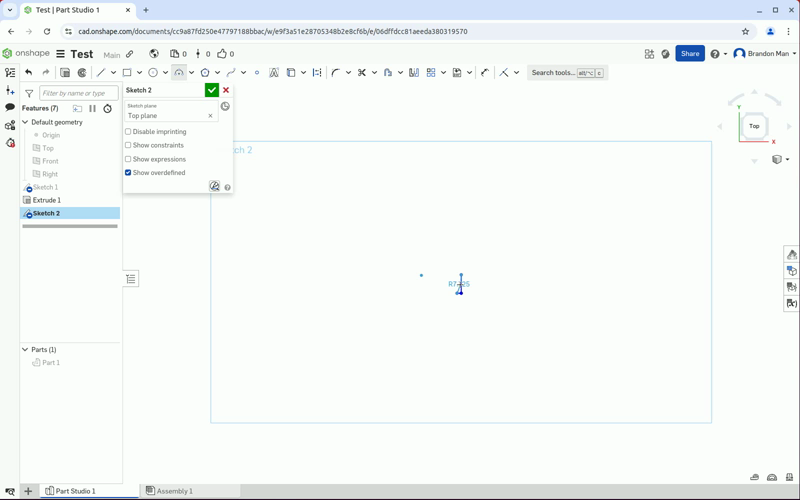
key(esc)
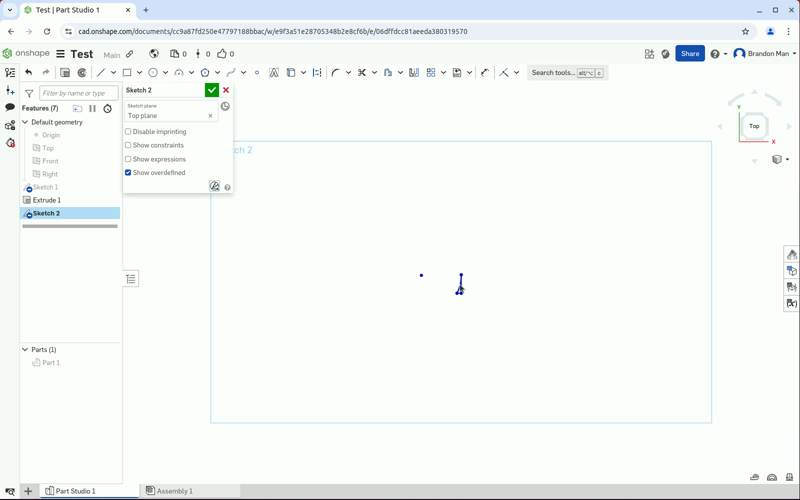
mouse_move(461, 281)
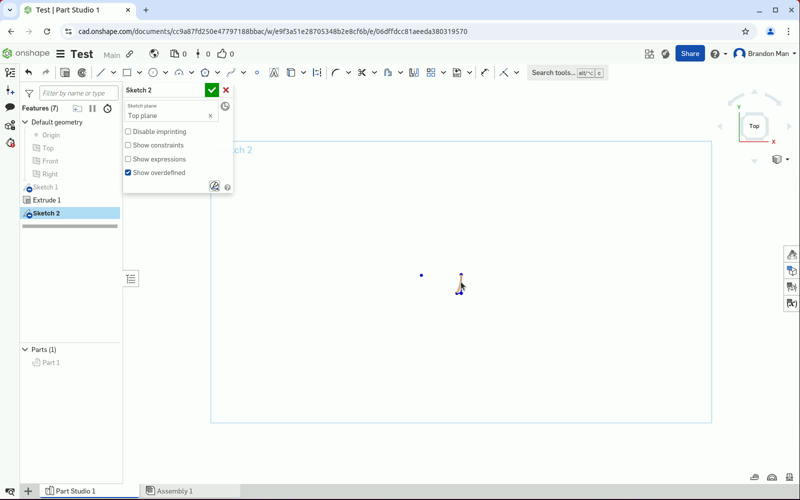
scroll(6)
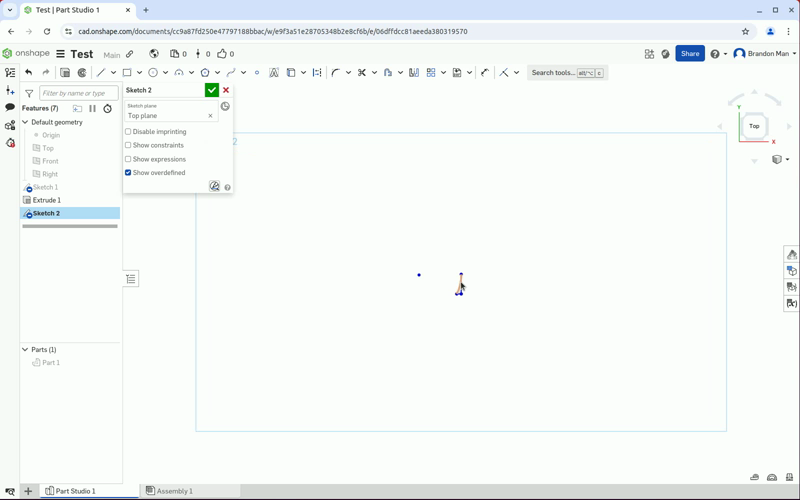
scroll(6)
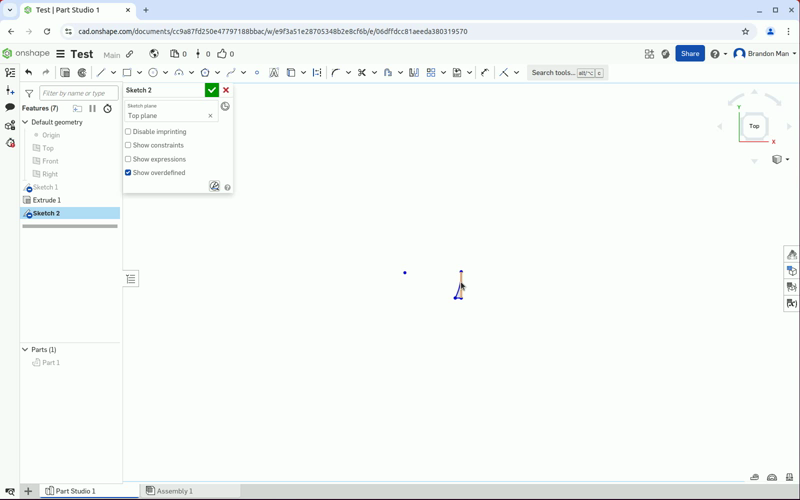
scroll(6)
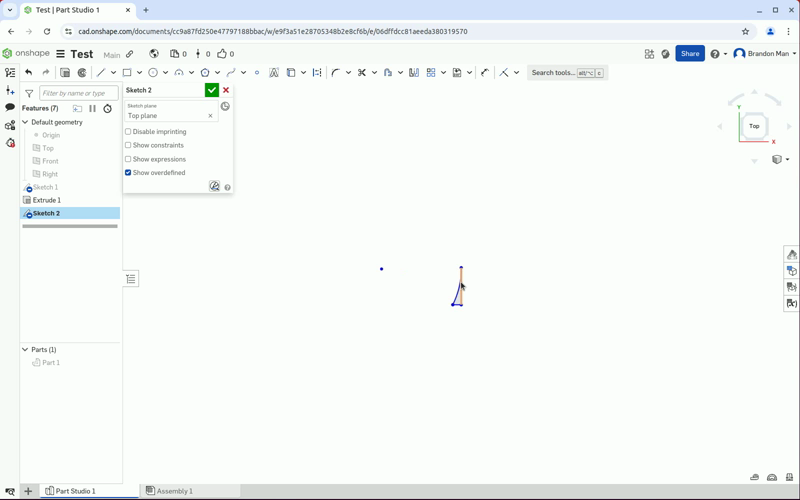
scroll(6)
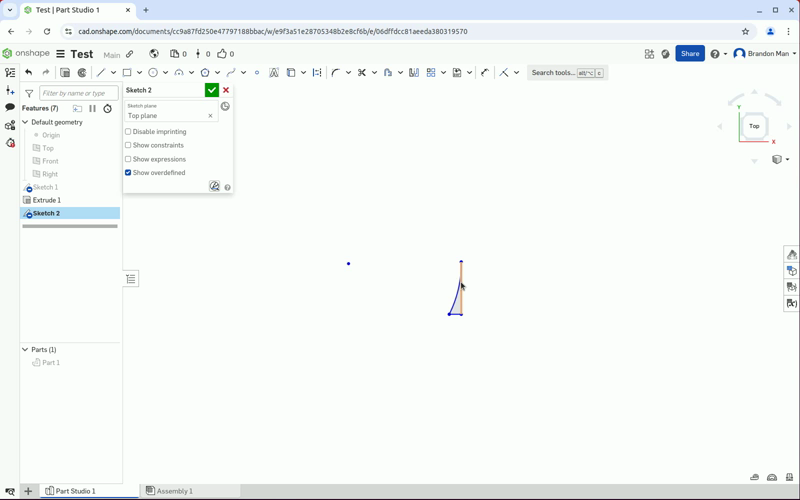
scroll(6)
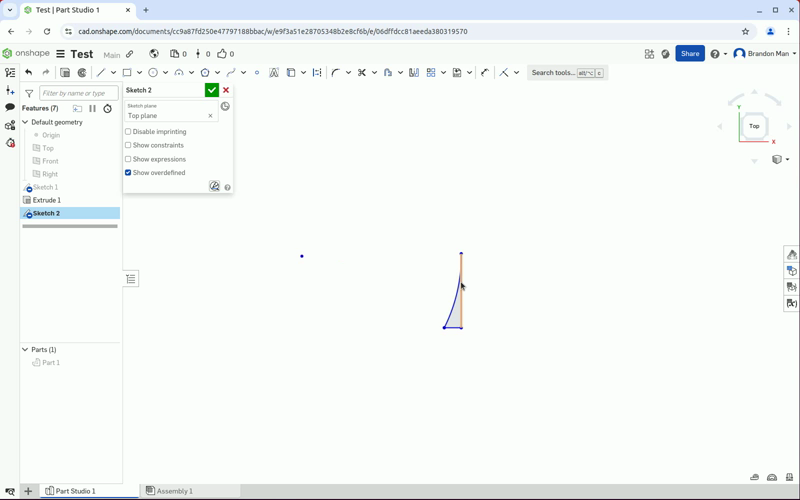
scroll(6)
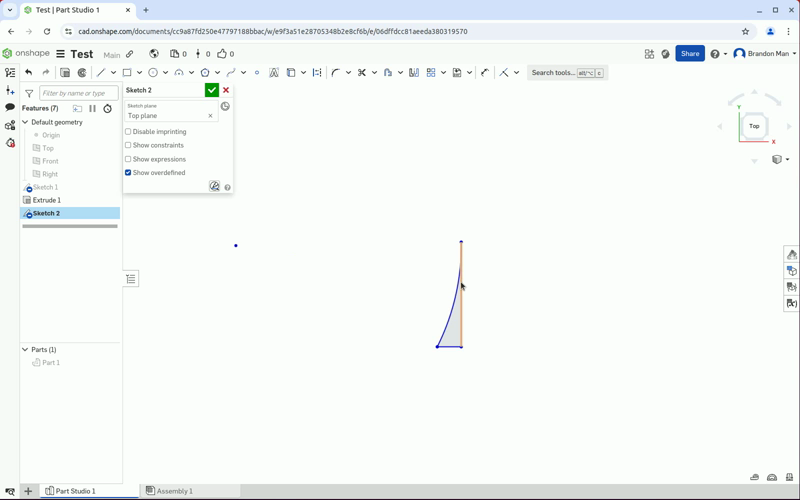
scroll(6)
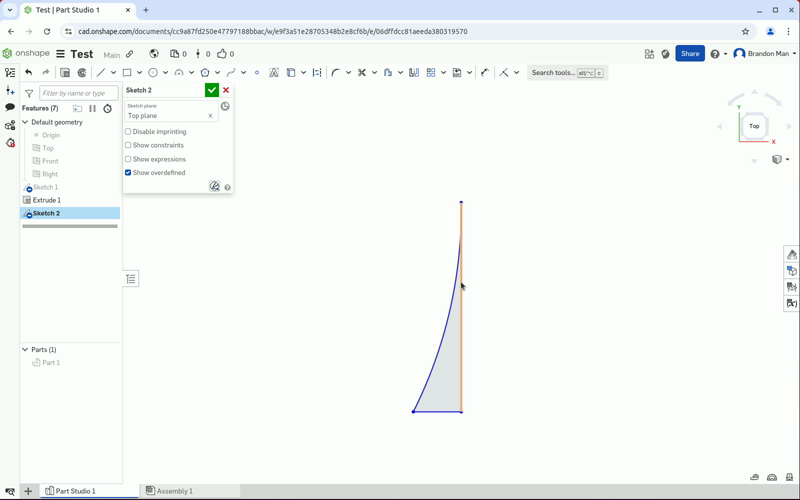
click(461, 281)
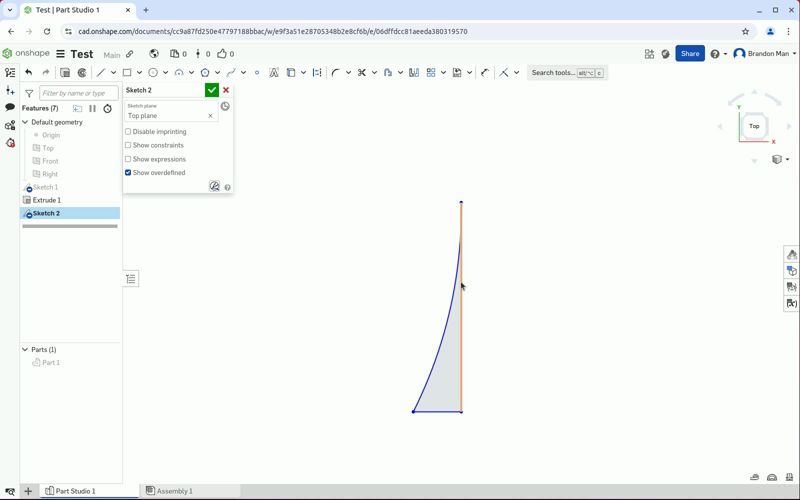
scroll(-6)
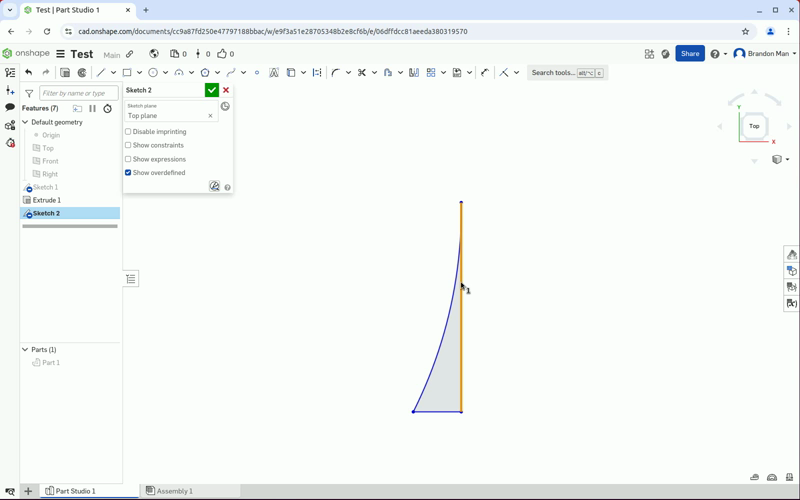
scroll(-6)
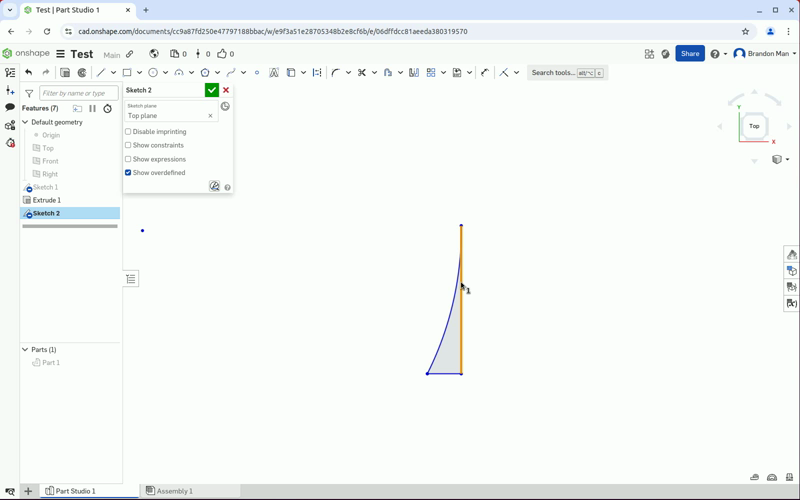
scroll(-6)
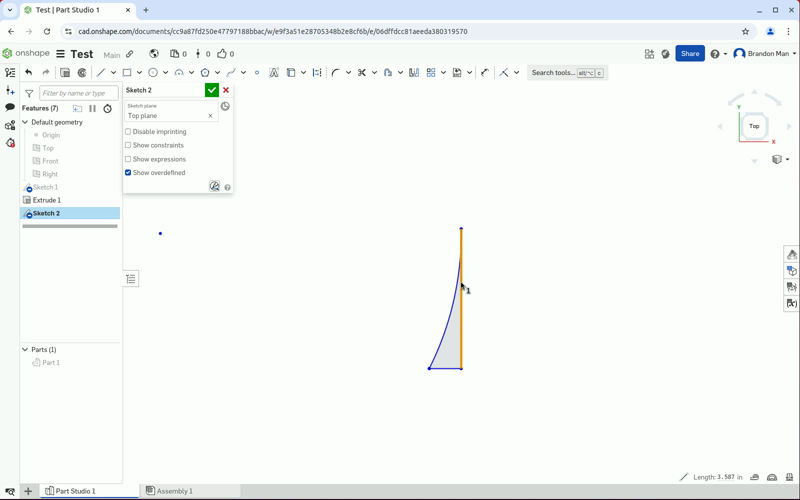
scroll(-6)
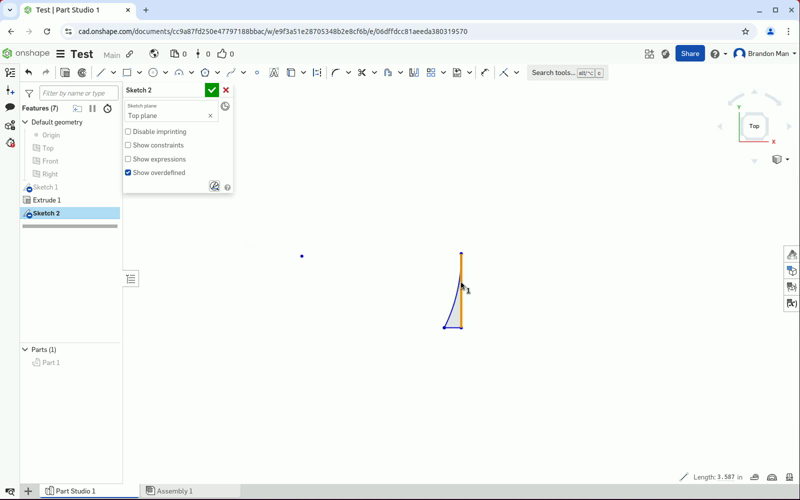
scroll(-6)
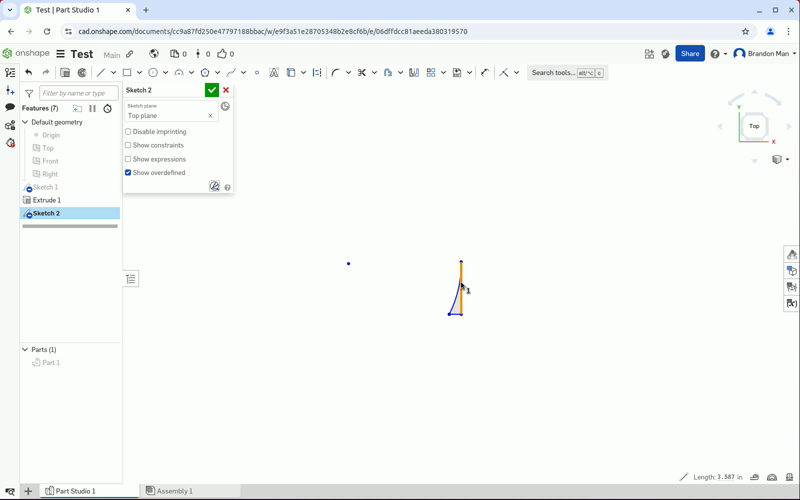
scroll(-6)
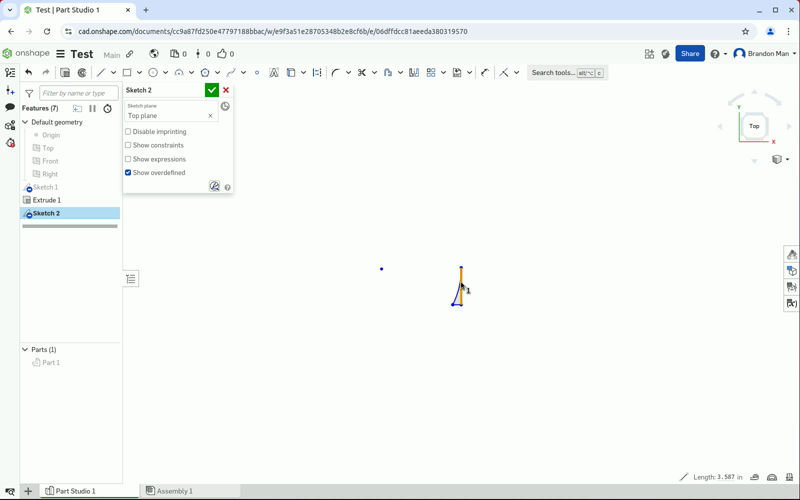
scroll(-6)
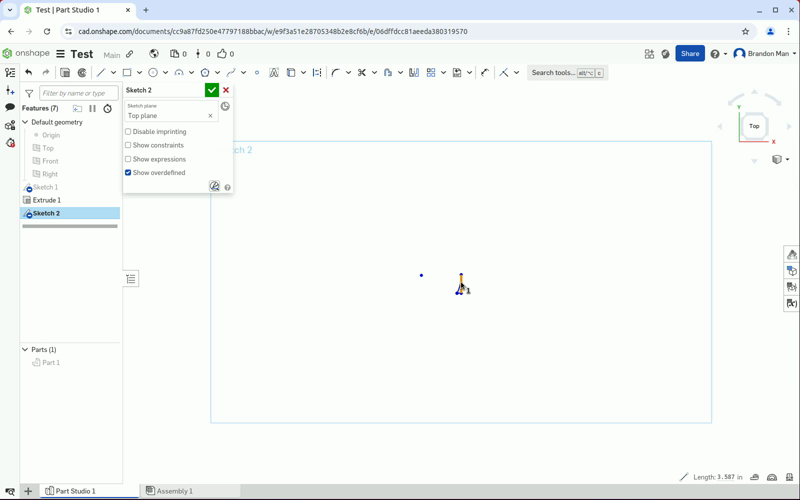
mouse_move(73, 352)
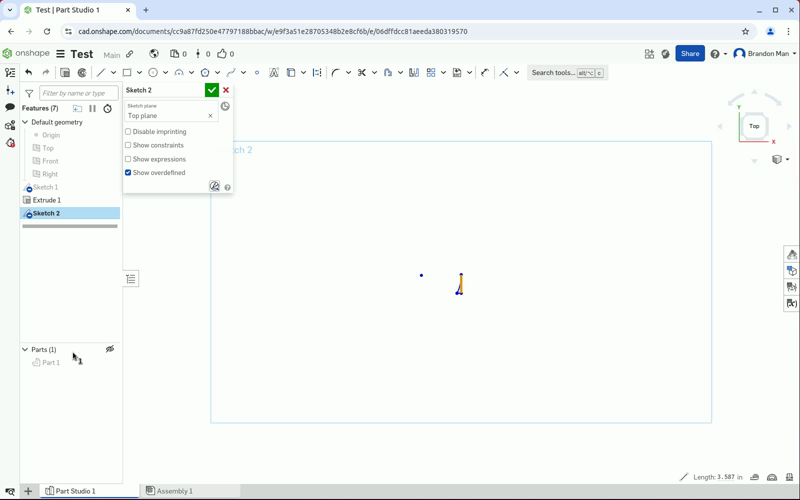
key(shift+y)
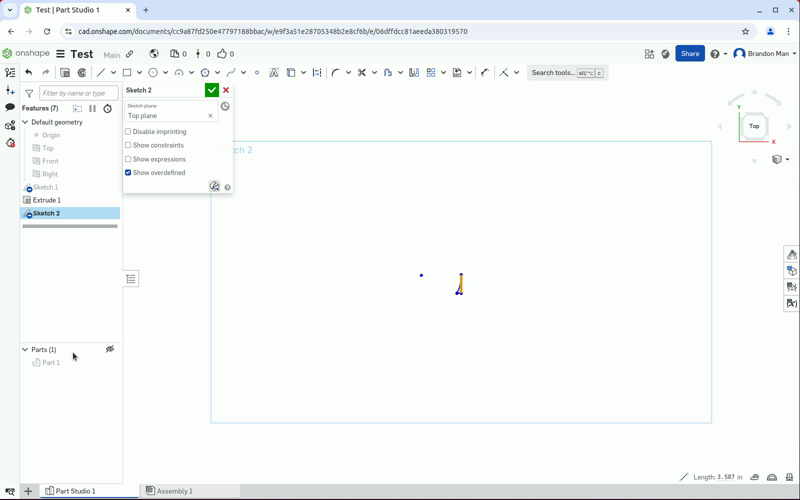
key(shift+e)
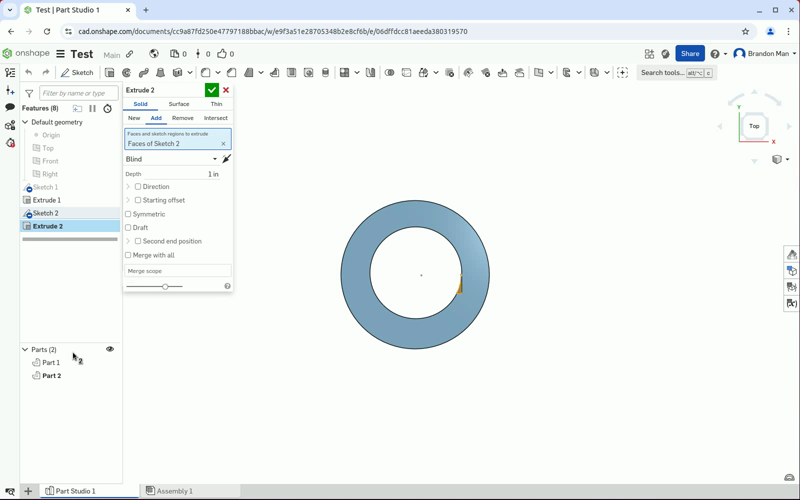
mouse_move(143, 106)
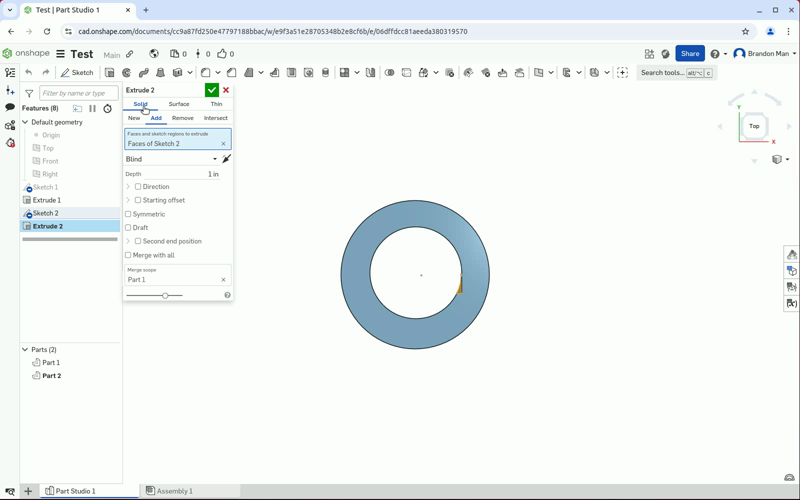
click(143, 106)
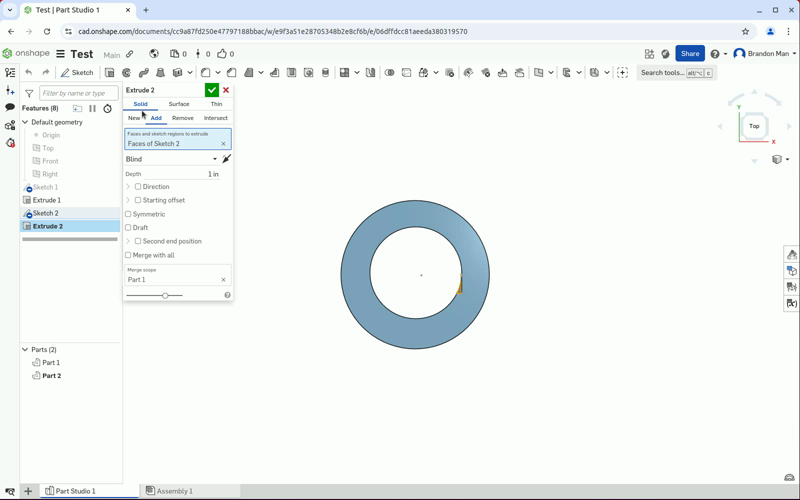
mouse_move(137, 120)
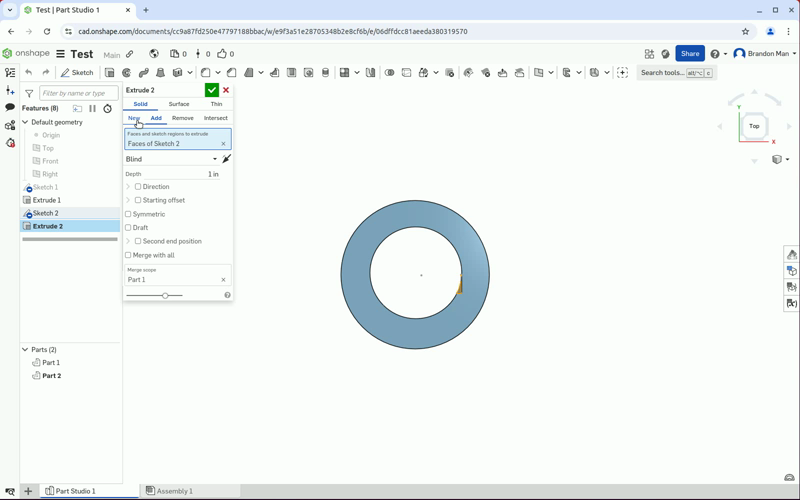
click(137, 120)
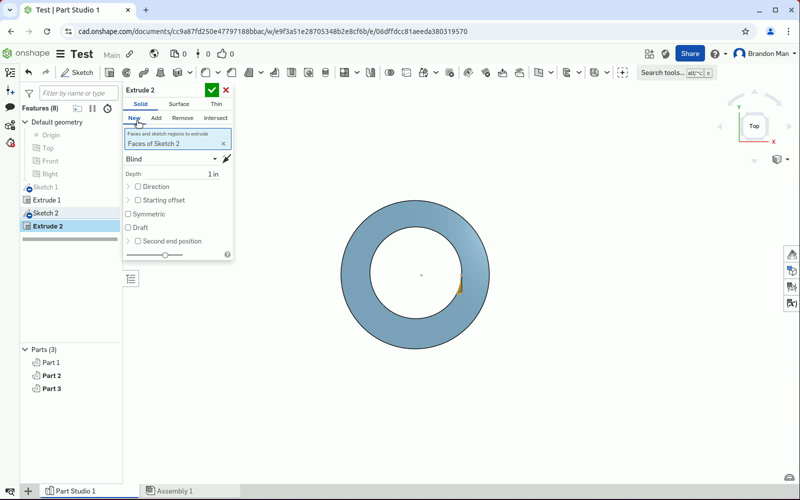
key(tab, 4)
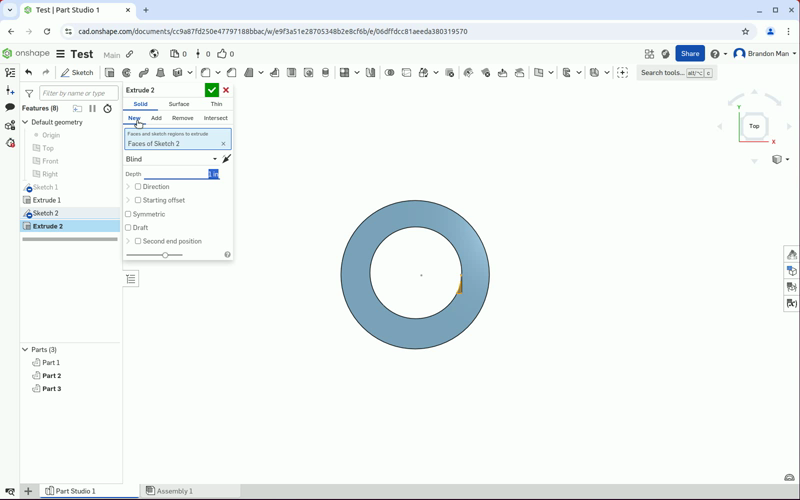
text(0.481)
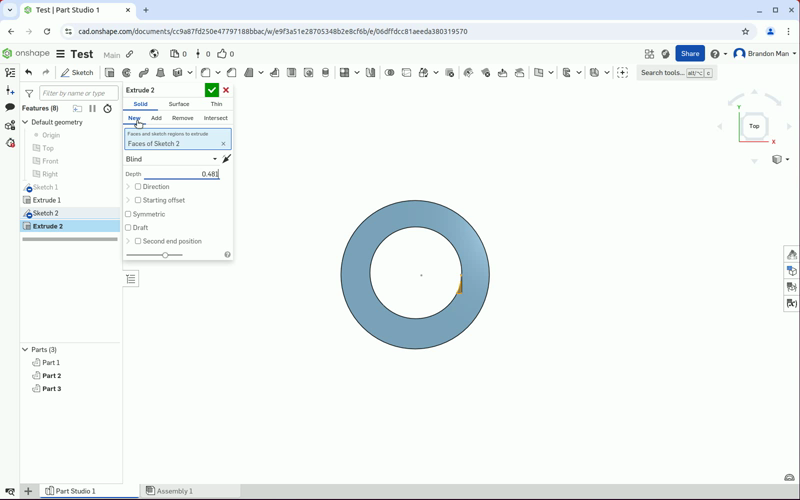
key(enter)
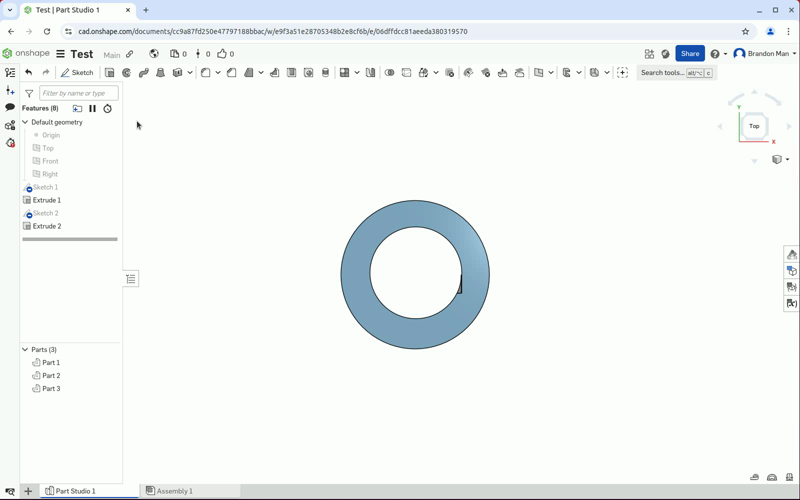
key(shift+h)
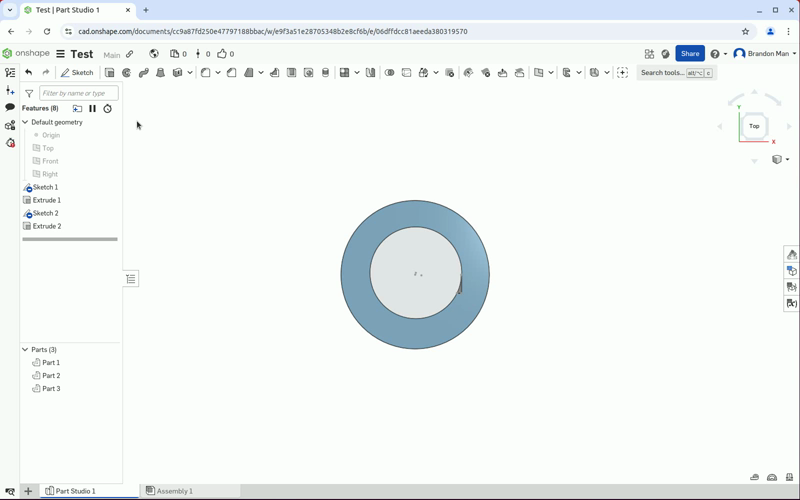
key(shift+h)
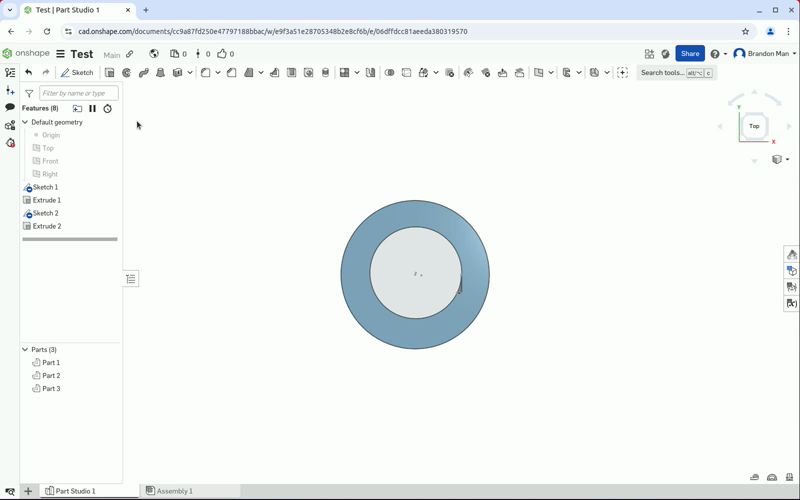
key(shift+7)
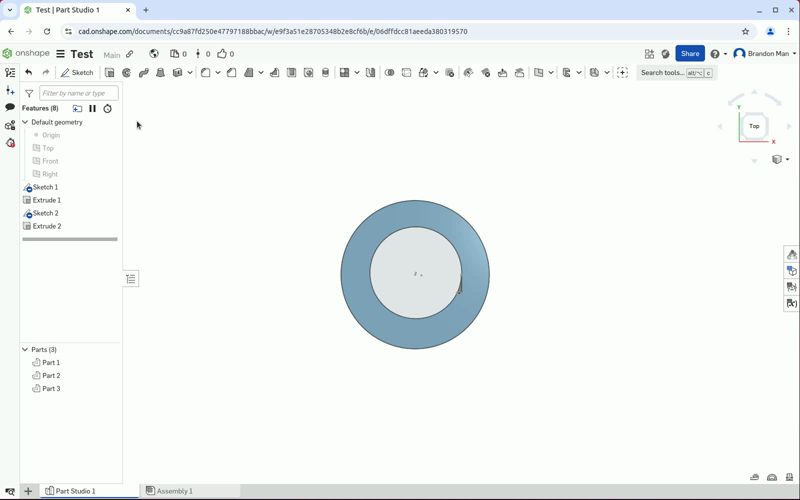
key(up, 3)
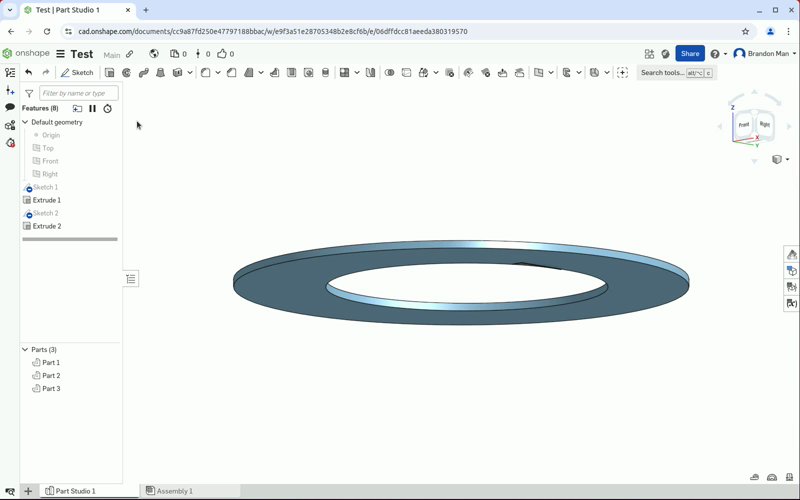
key(left, 3)
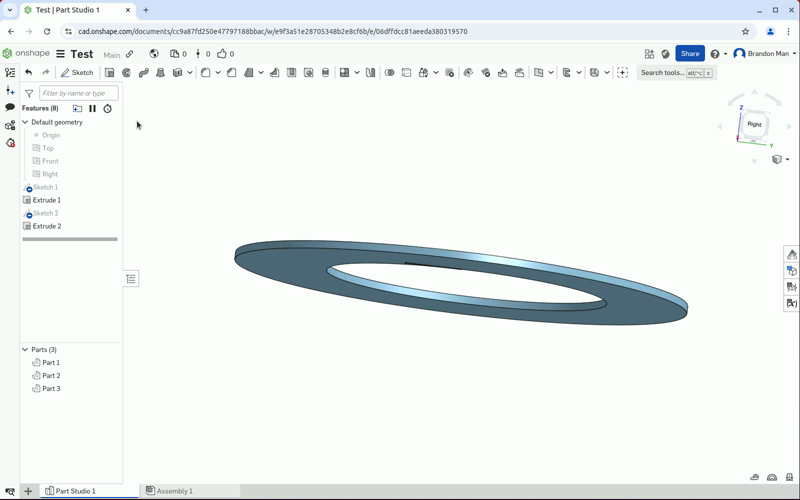
key(right, 3)
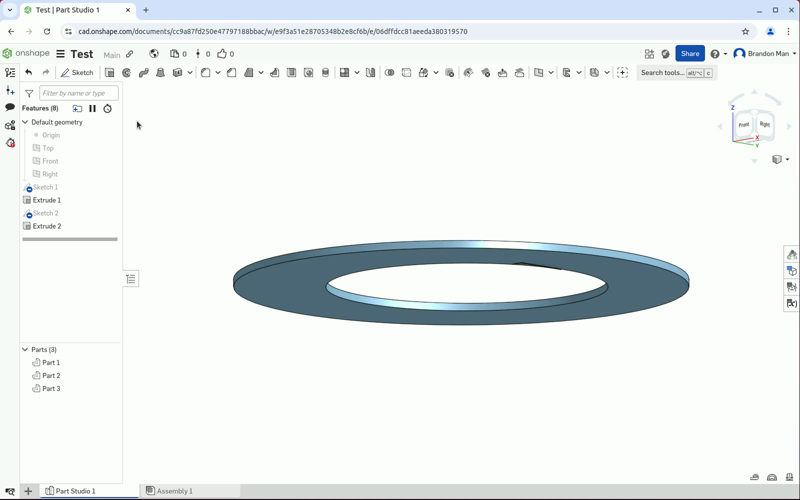
key(down, 3)
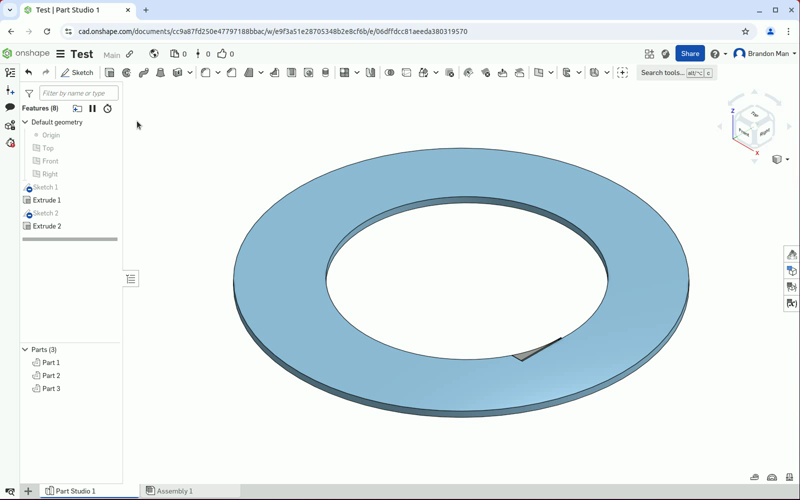
mouse_move(73, 189)
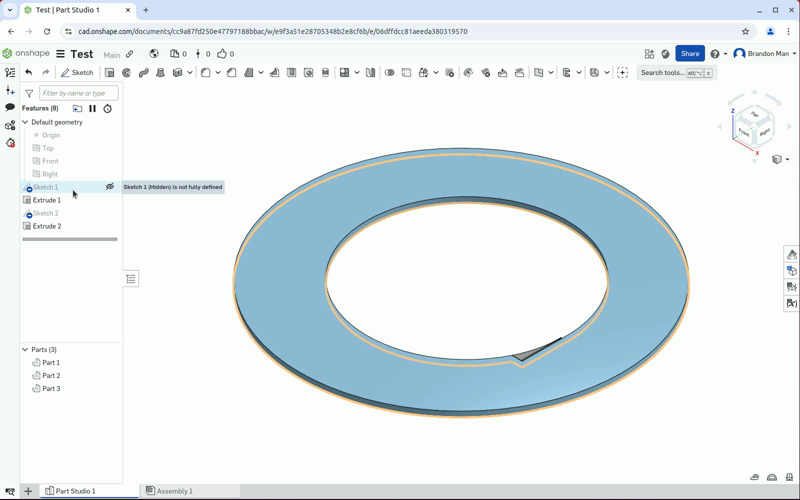
click(73, 189)